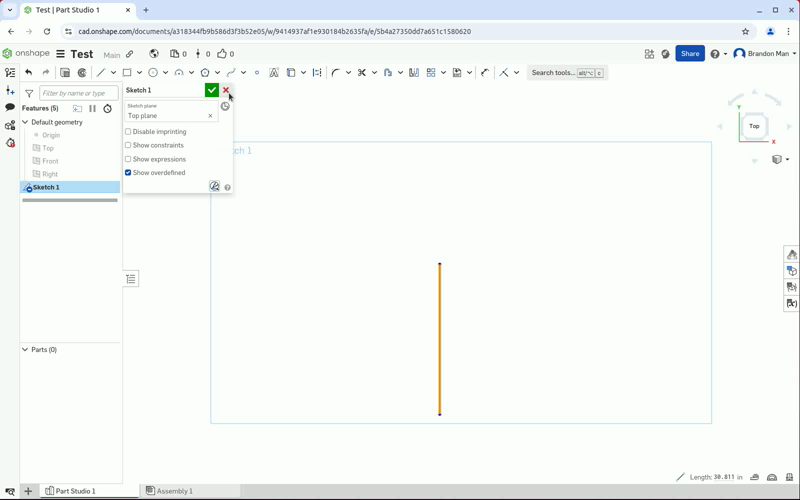
key(shift+h)
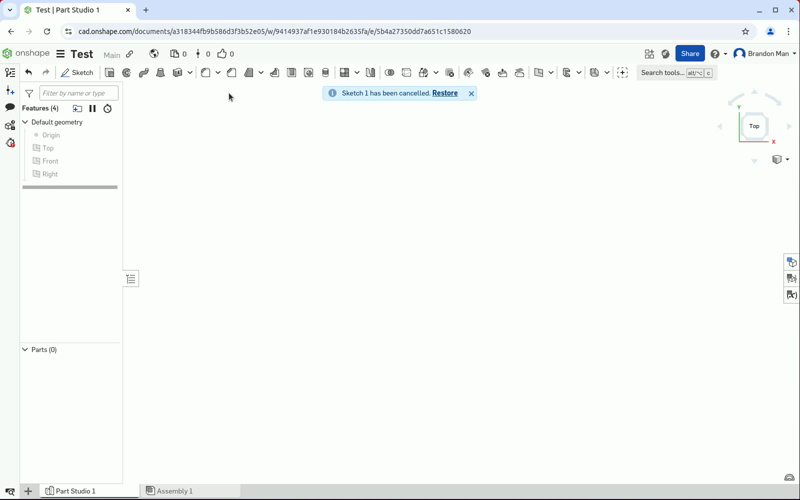
mouse_move(73, 352)
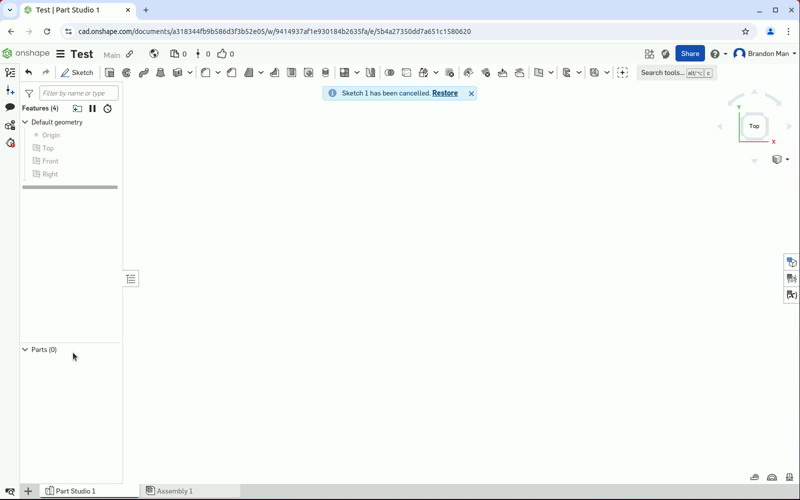
key(y)
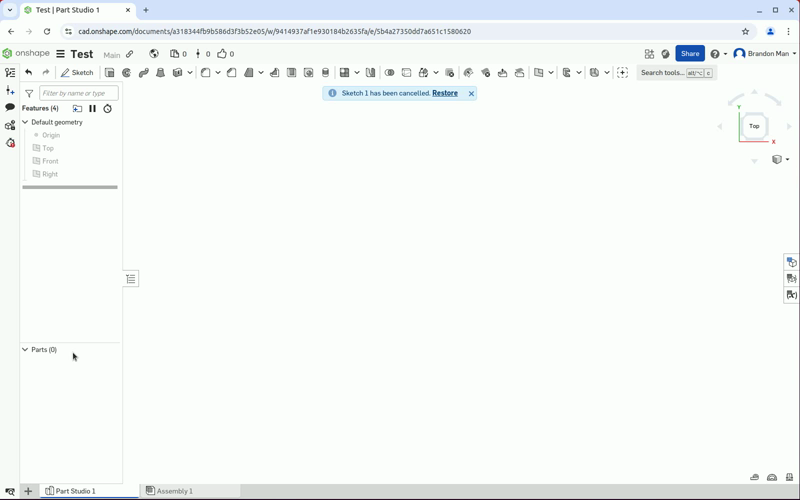
key(shift+p)
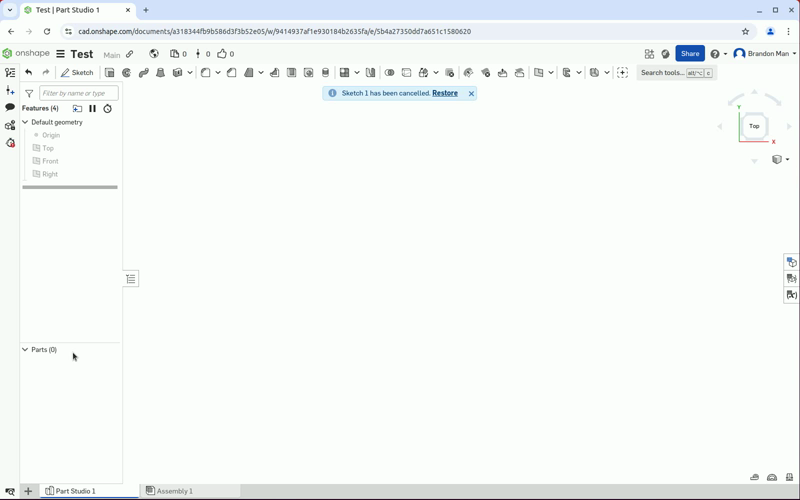
key(space)
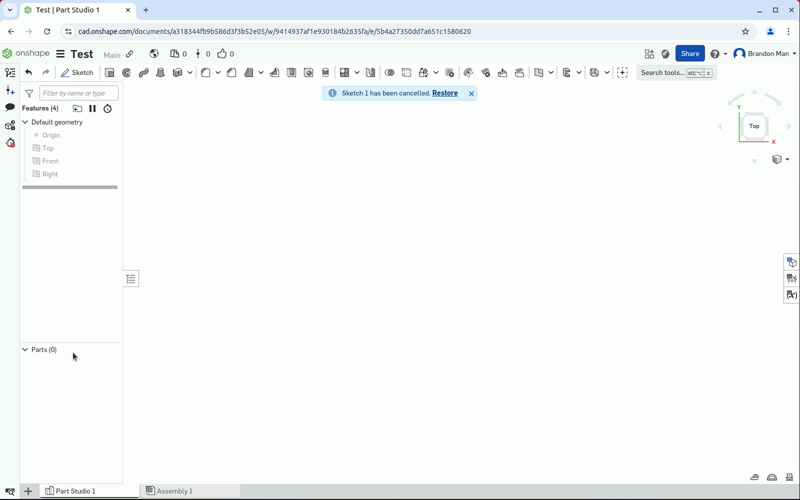
key_down(shift)
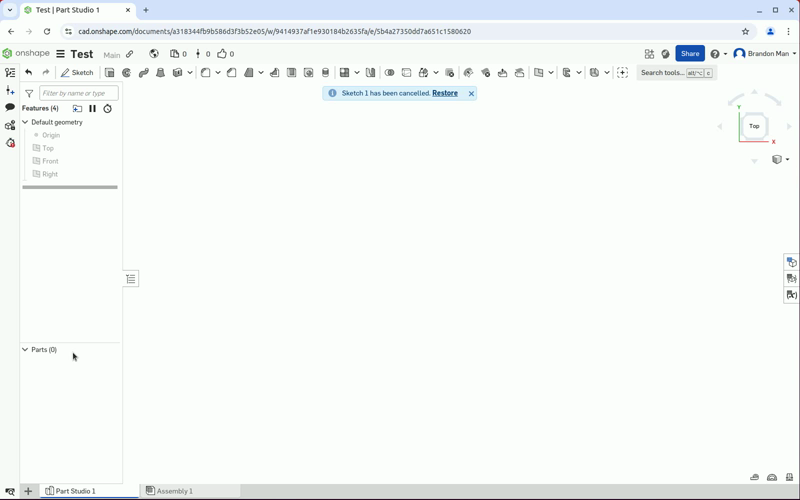
key(up)
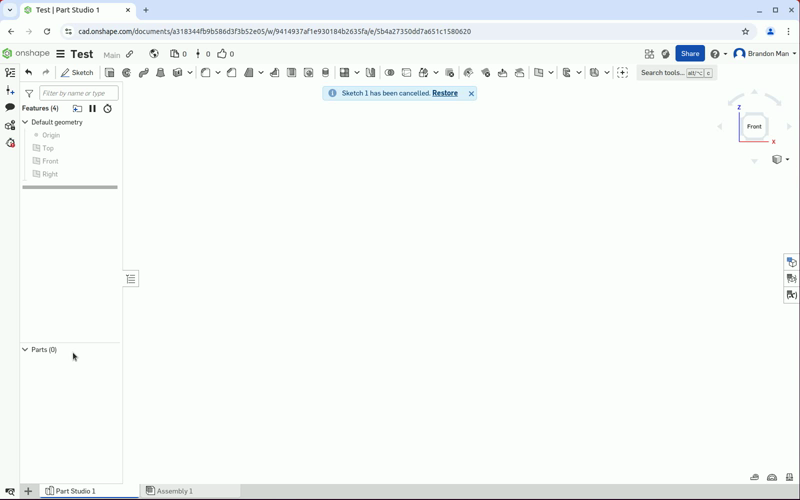
key_up(shift)
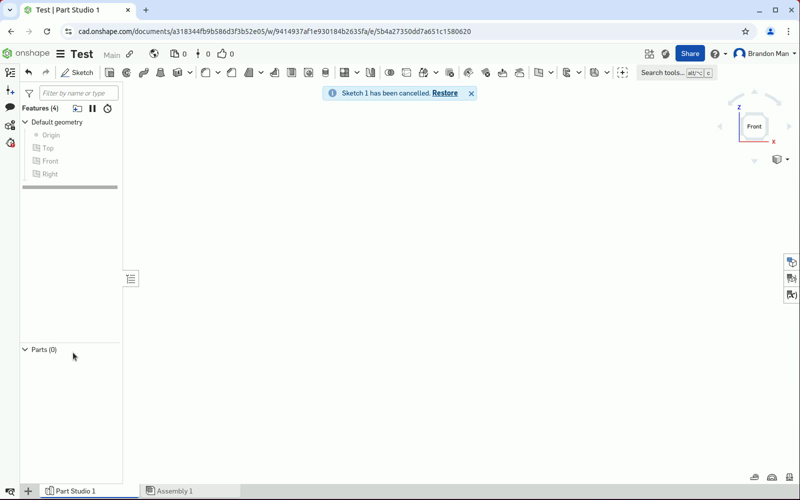
key(space)
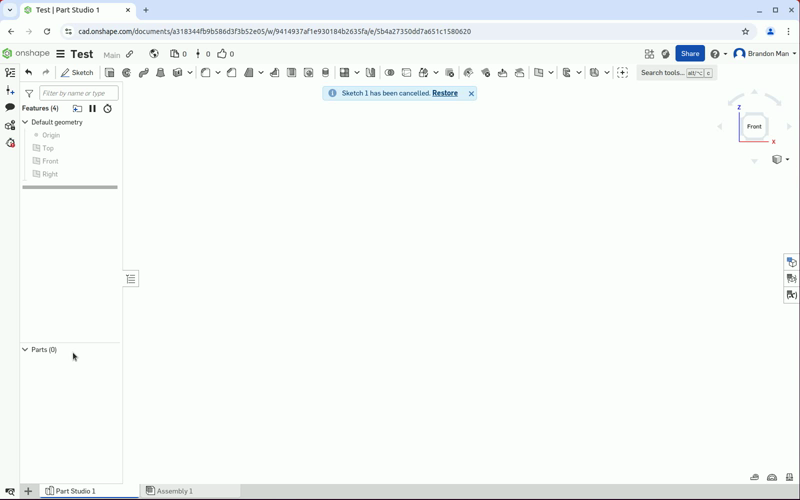
key_down(shift)
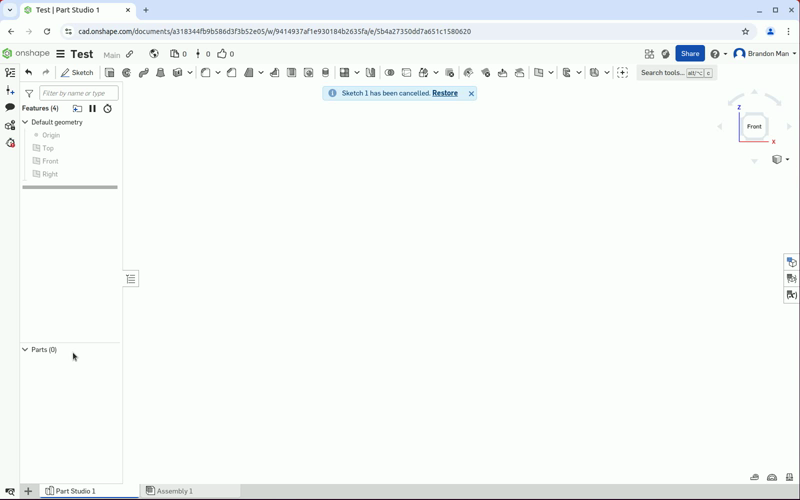
key(left)
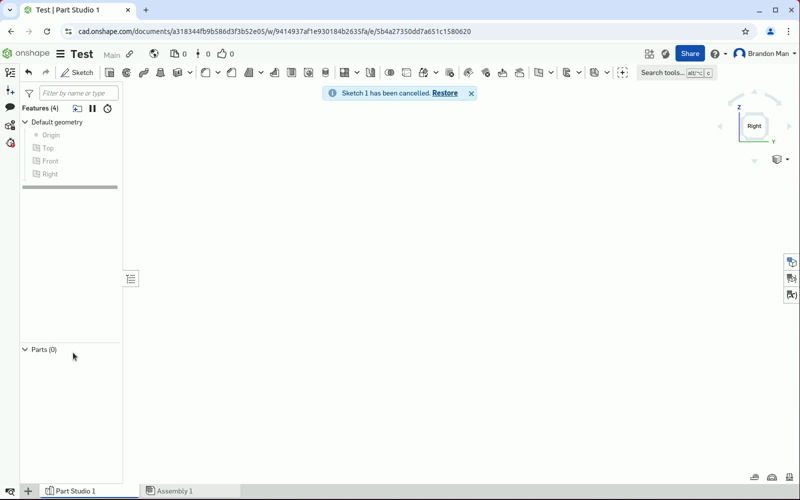
key_up(shift)
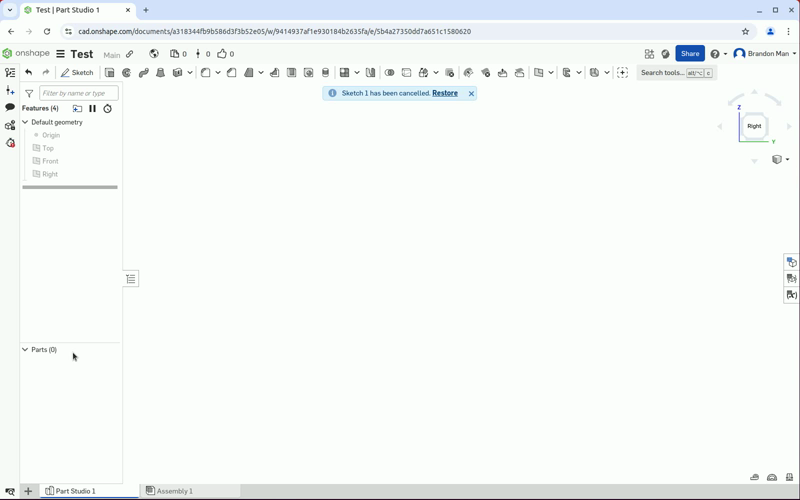
mouse_move(73, 352)
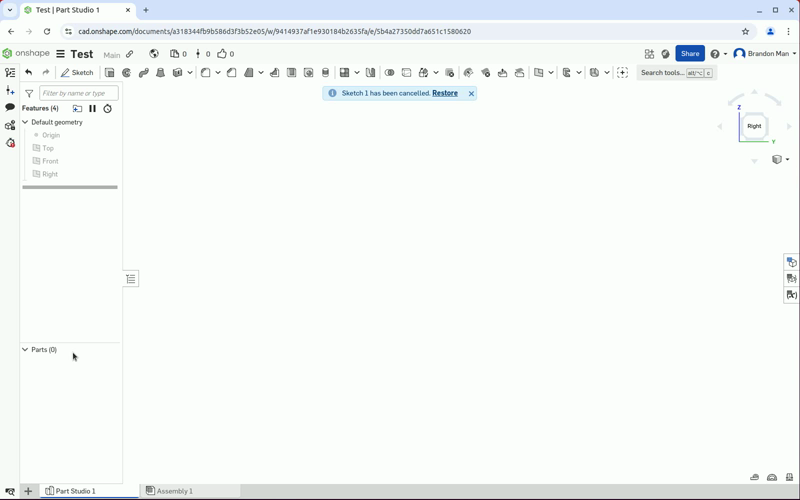
key(shift+y)
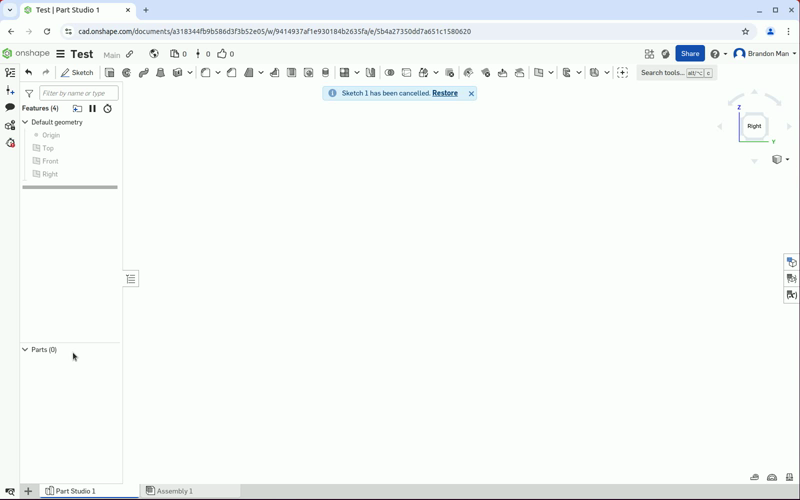
key(shift+s)
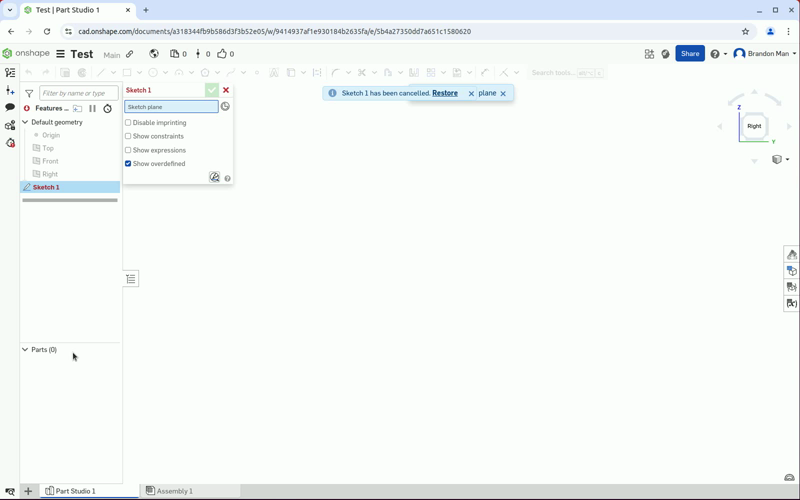
mouse_move(73, 176)
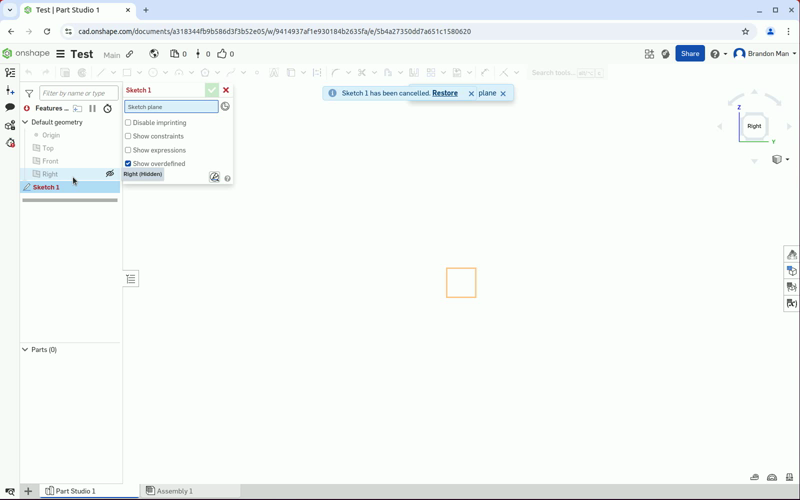
click(73, 176)
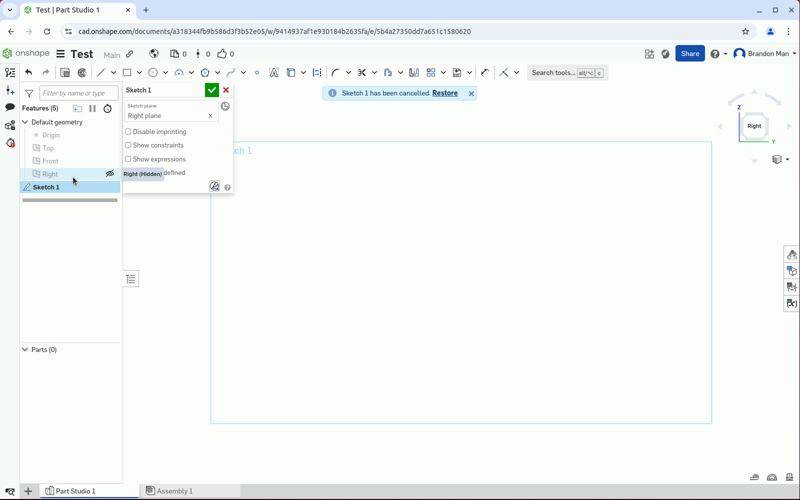
mouse_move(73, 352)
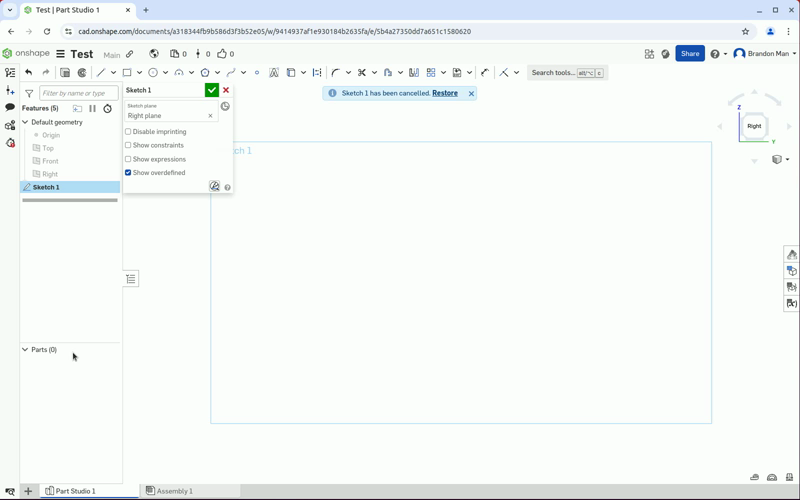
key(y)
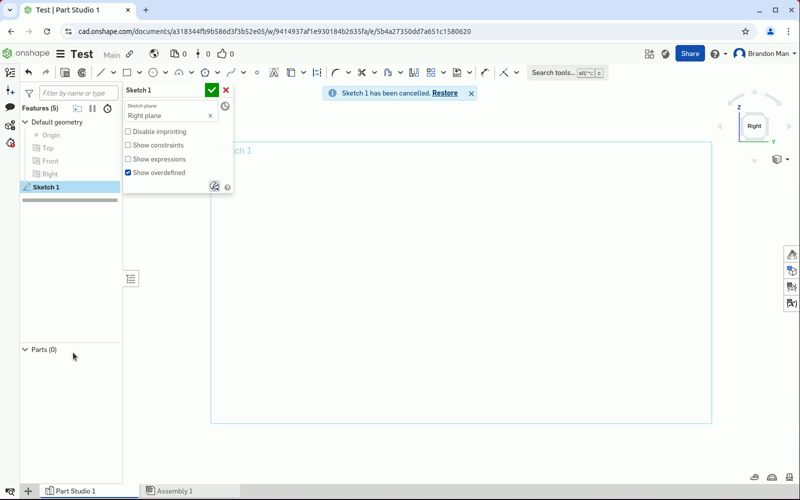
key(l)
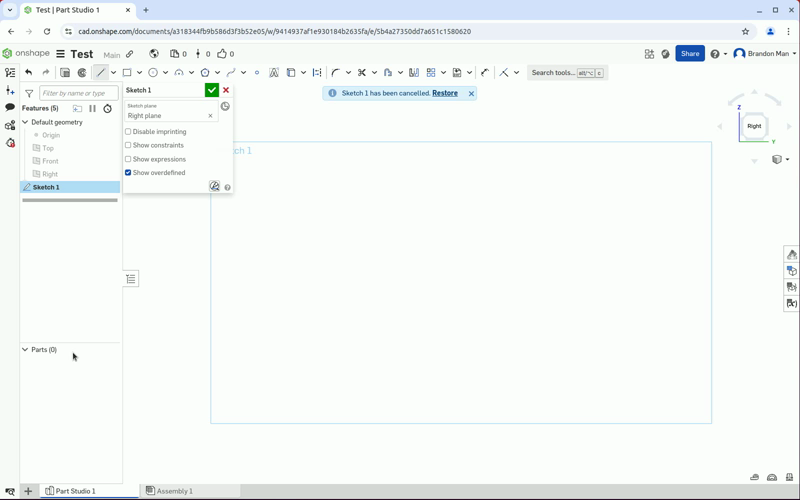
key_down(shift)
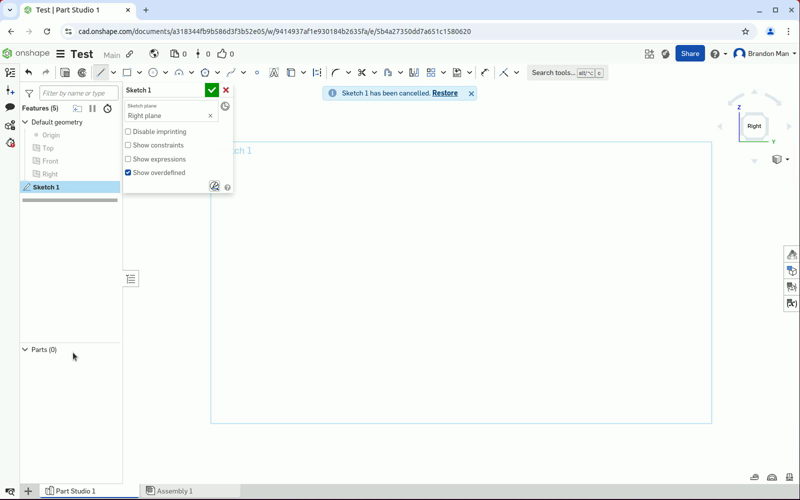
mouse_move(460, 282)
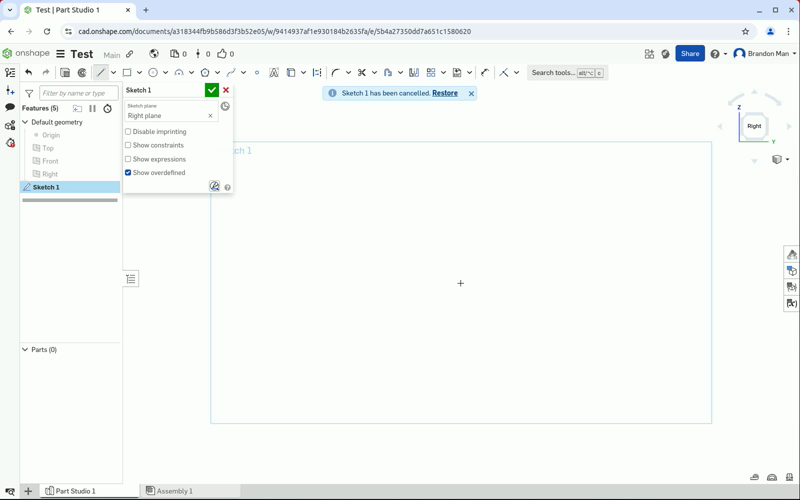
click(460, 282)
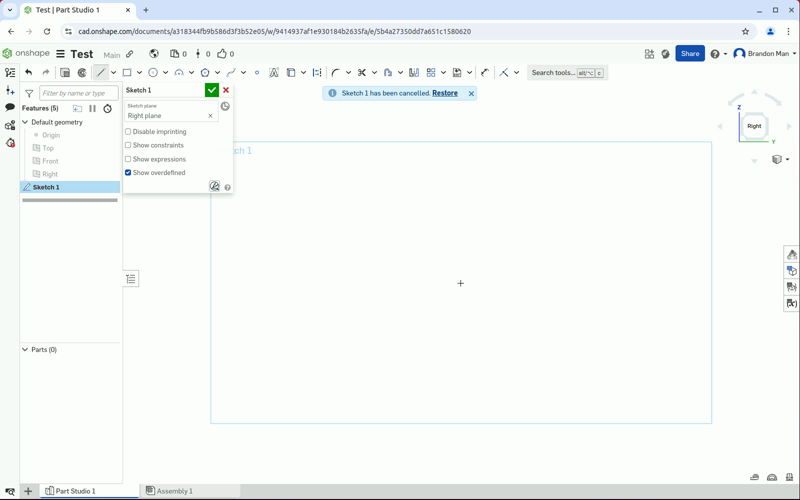
key_up(shift)
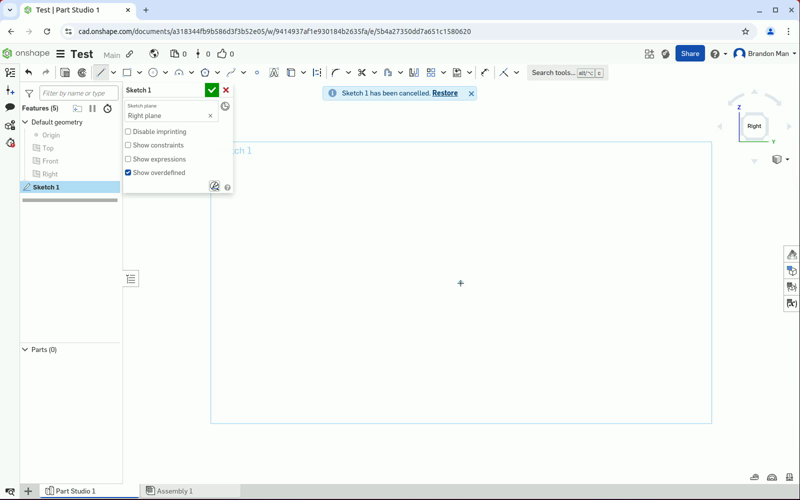
key_down(shift)
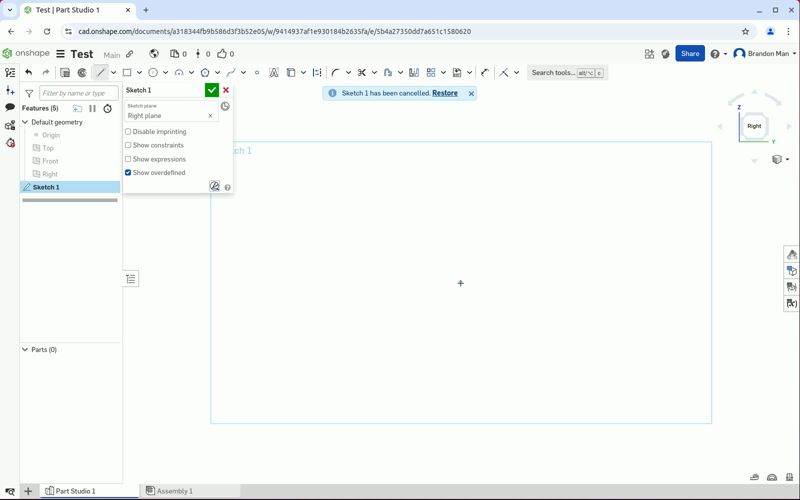
mouse_move(490, 282)
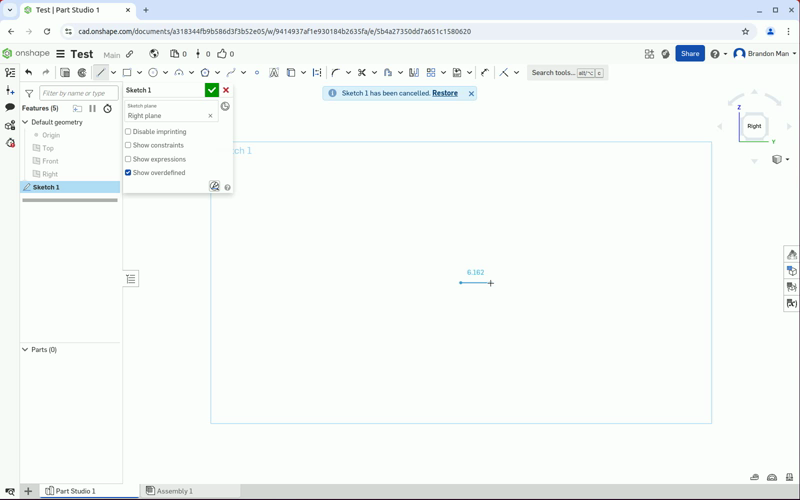
mouse_move(506, 282)
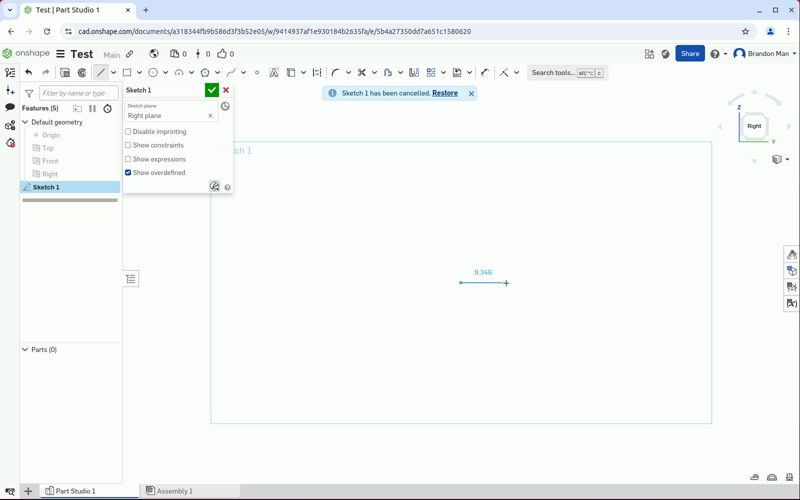
click(506, 282)
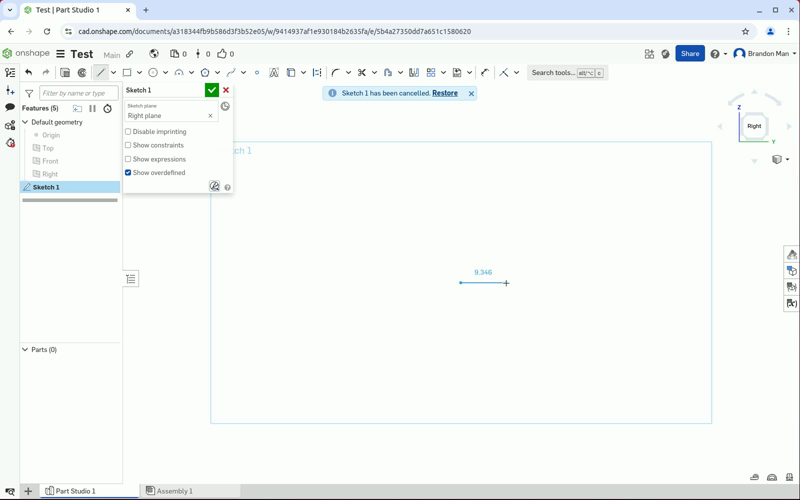
key_up(shift)
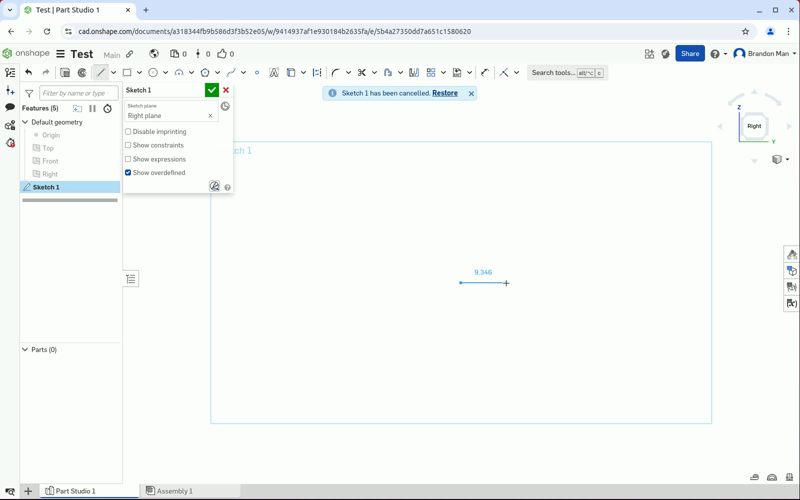
key_down(shift)
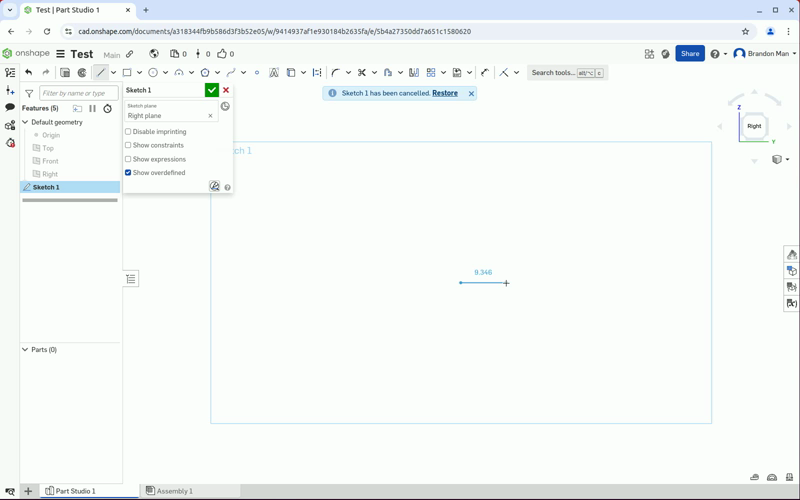
mouse_move(536, 282)
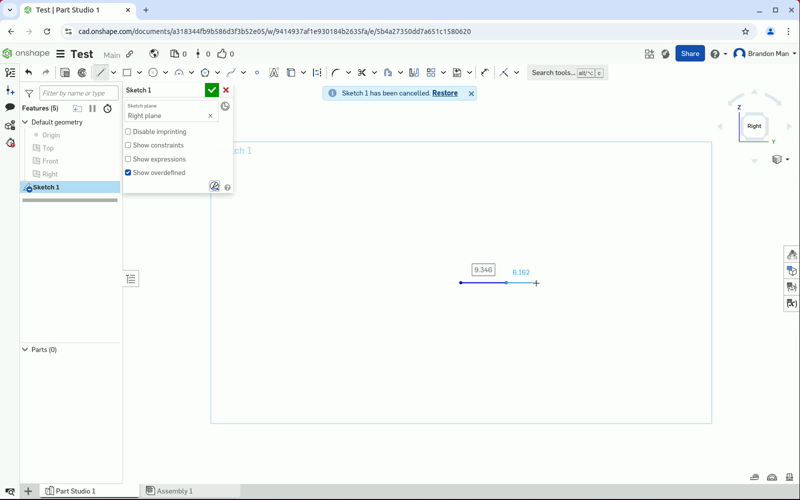
mouse_move(506, 237)
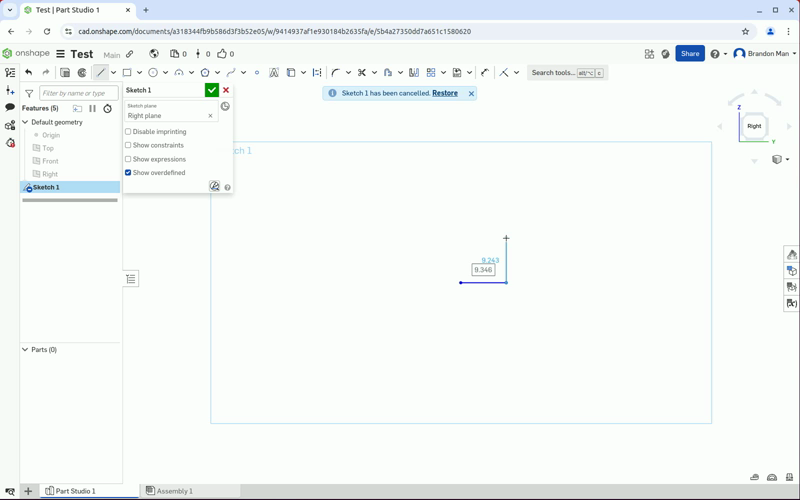
click(506, 237)
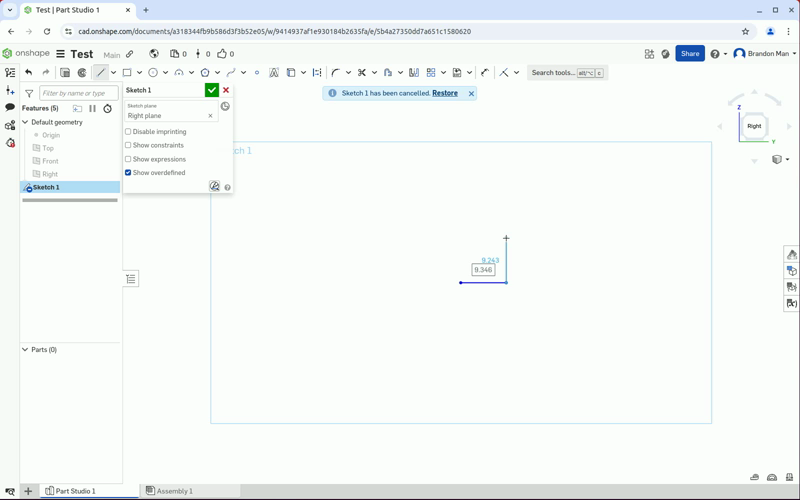
key_up(shift)
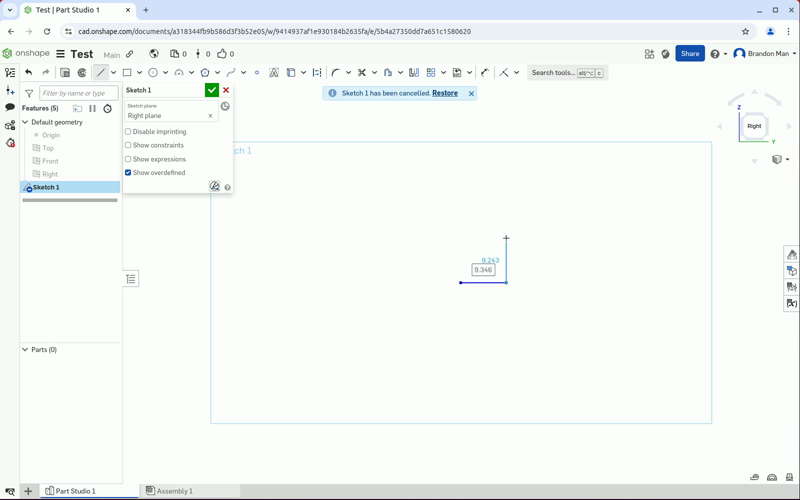
key_down(shift)
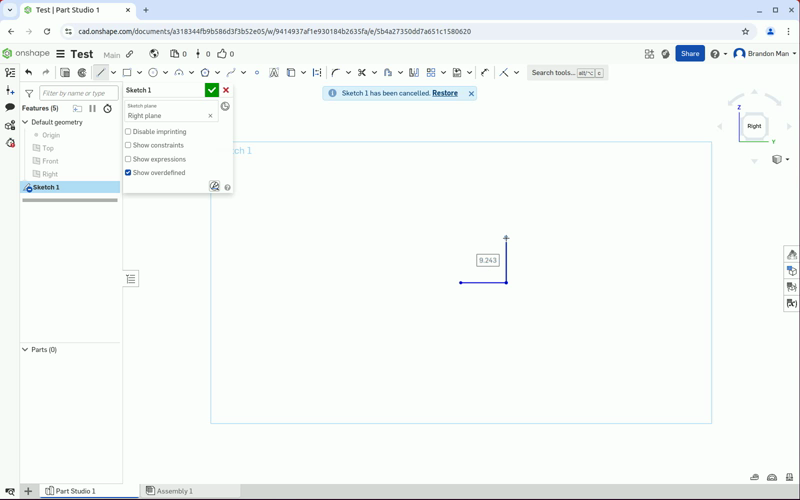
mouse_move(536, 237)
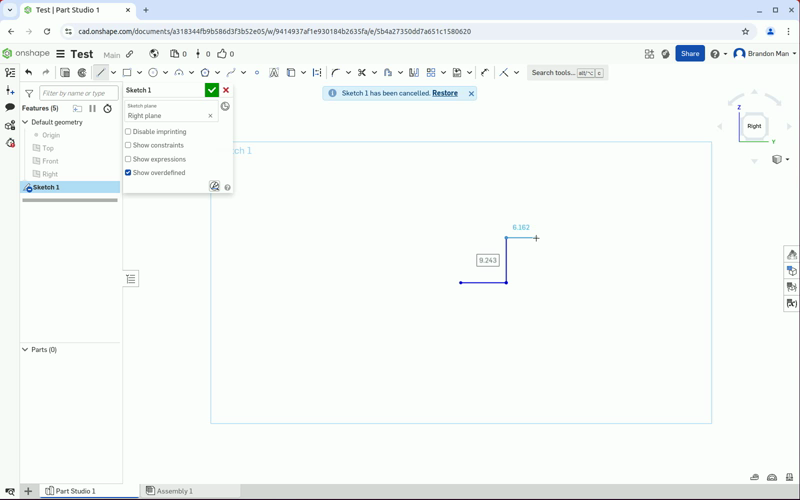
mouse_move(460, 237)
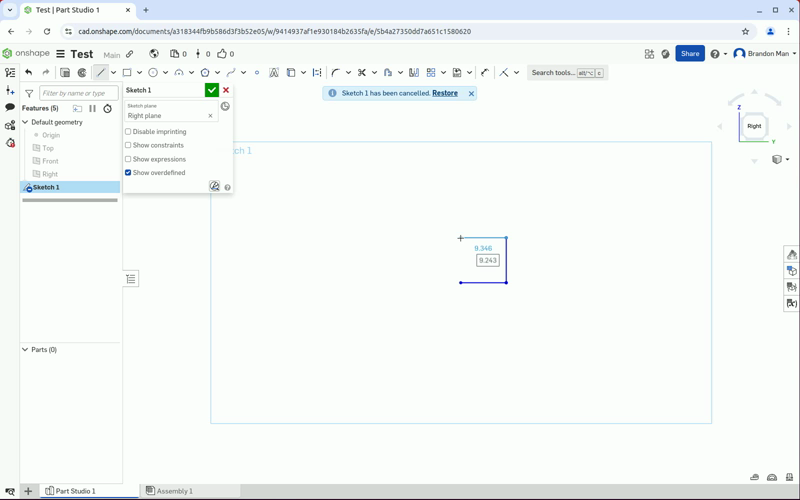
click(460, 237)
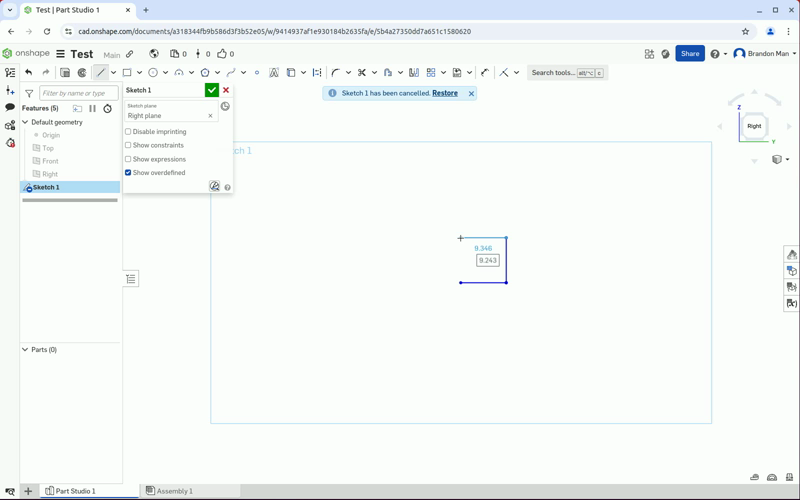
key_up(shift)
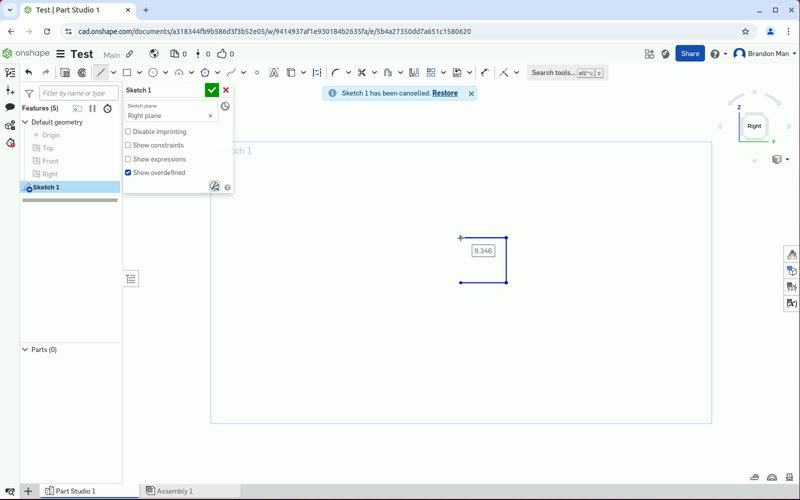
mouse_move(490, 237)
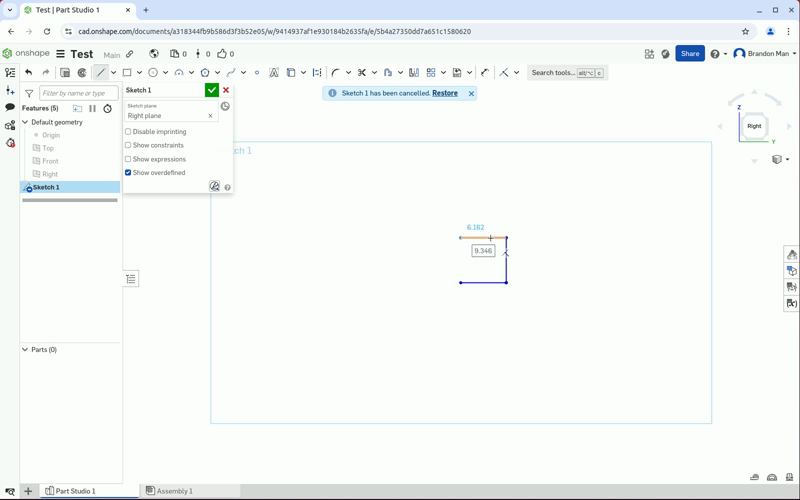
key_down(shift)
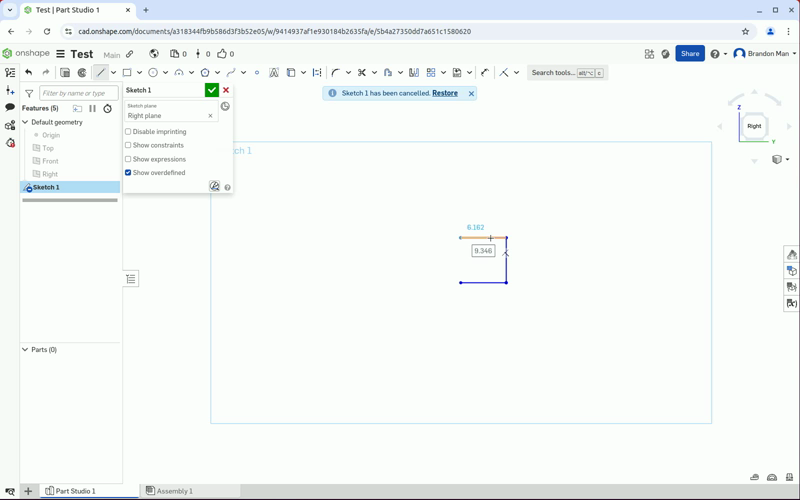
mouse_move(460, 282)
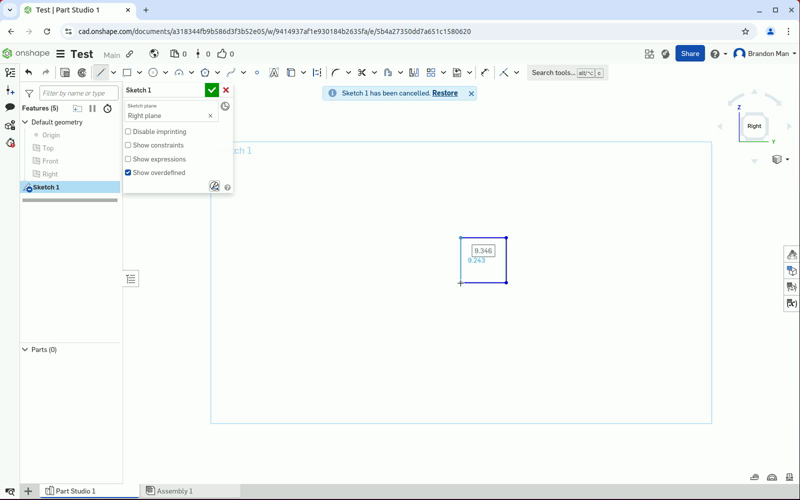
key_up(shift)
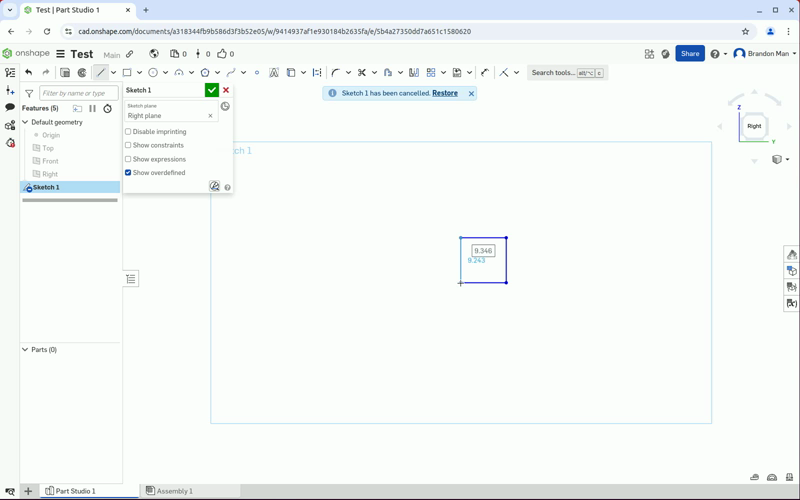
click(460, 282)
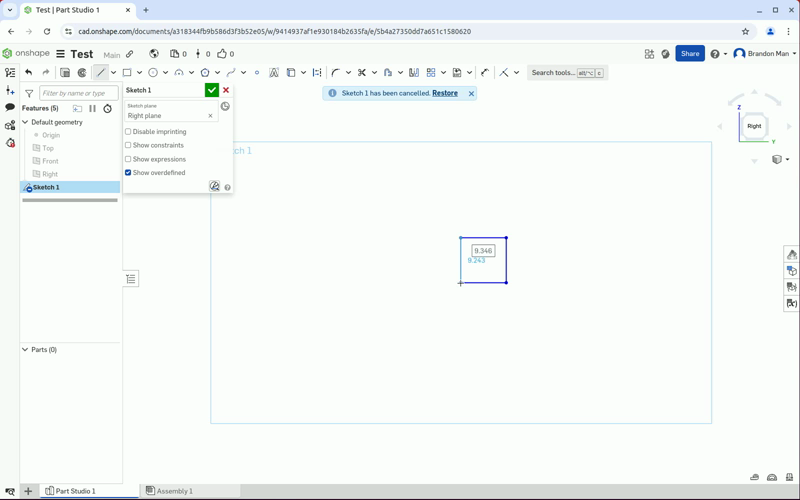
key(esc)
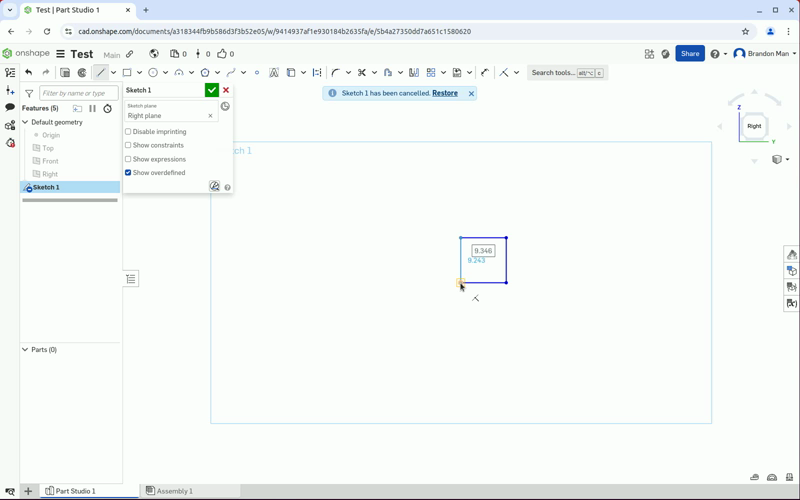
mouse_move(467, 253)
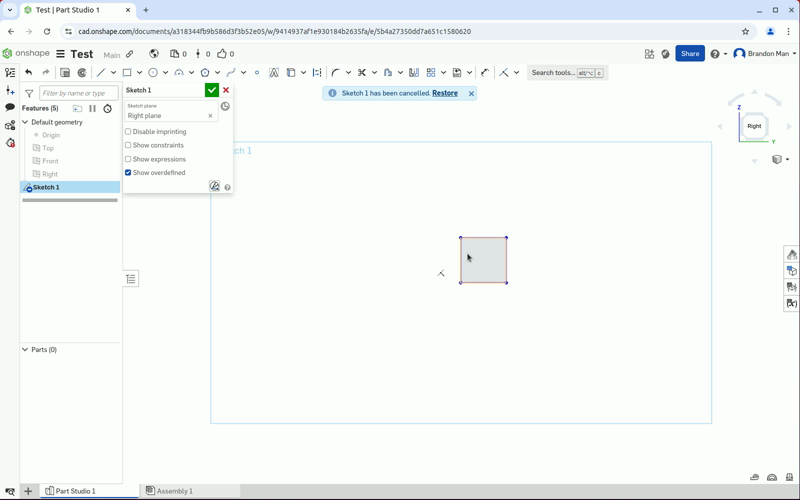
click(467, 253)
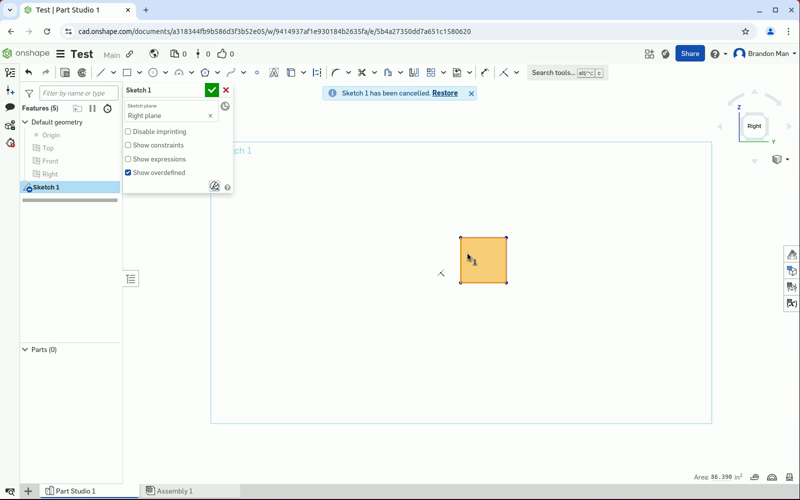
mouse_move(73, 352)
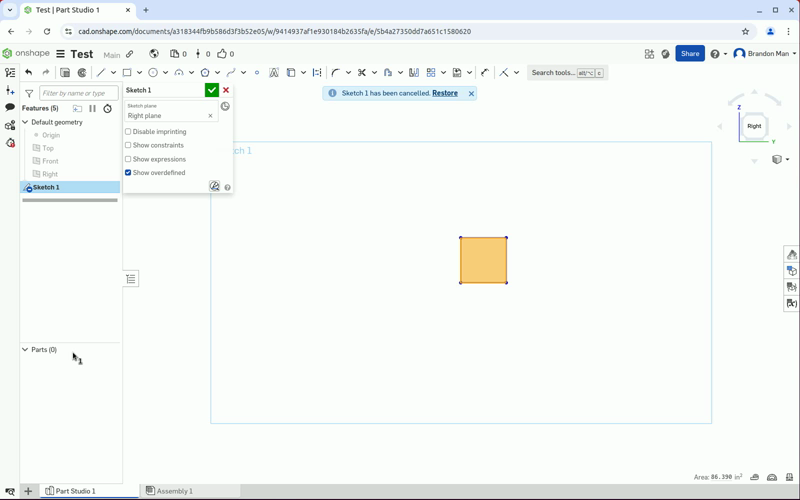
key(shift+y)
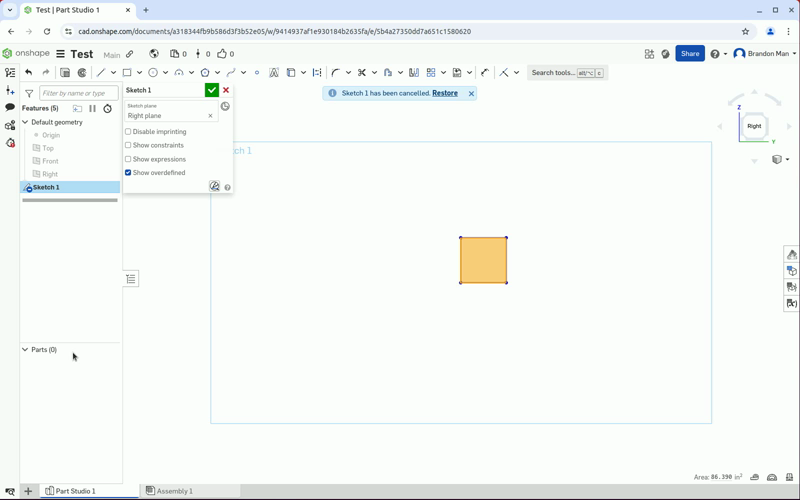
key(shift+e)
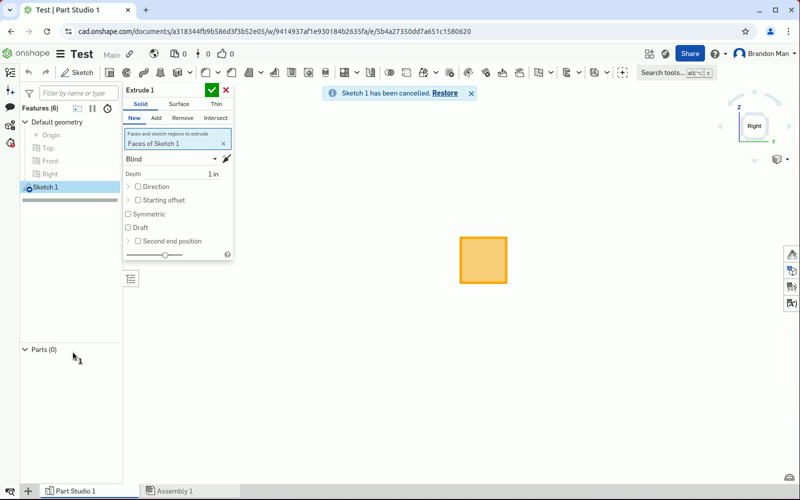
mouse_move(143, 106)
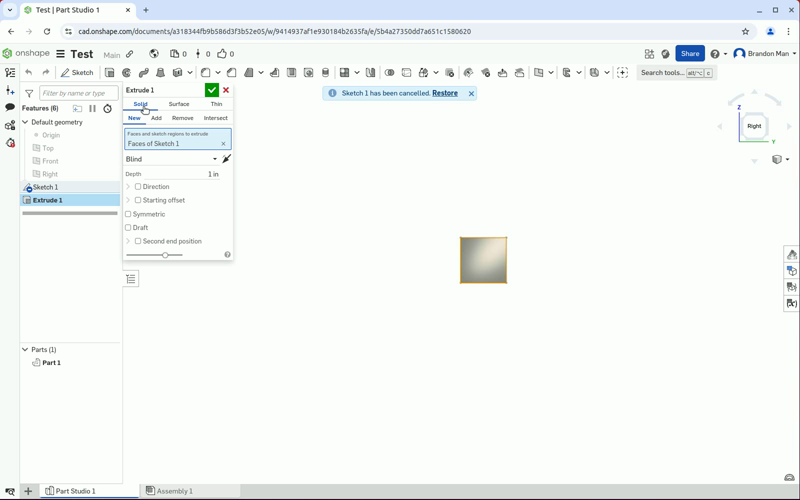
click(143, 106)
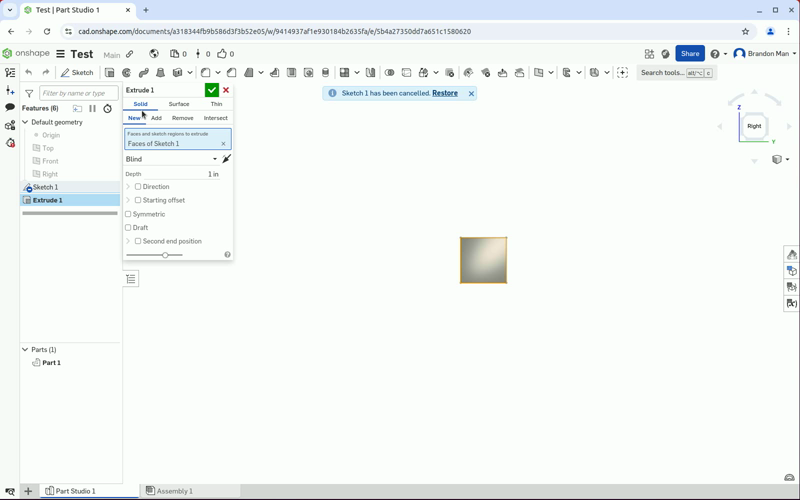
mouse_move(137, 120)
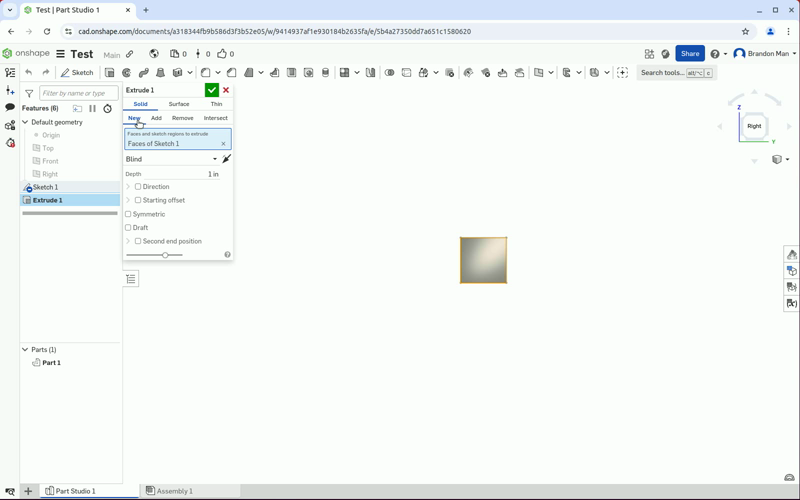
click(137, 120)
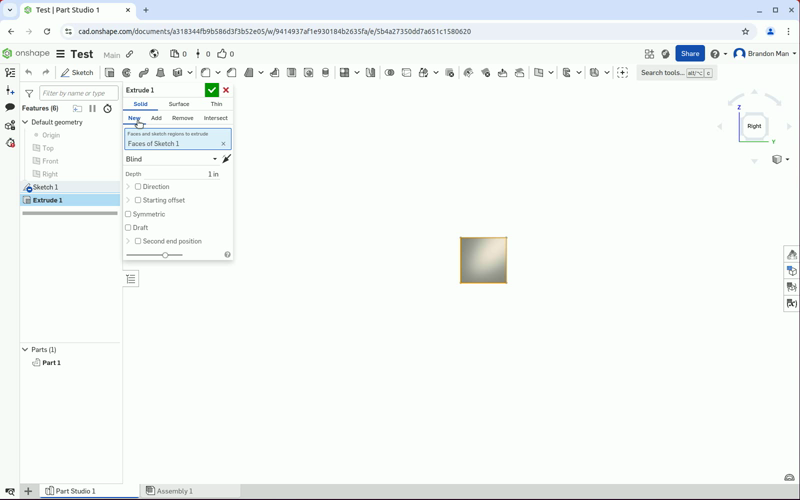
key(tab, 4)
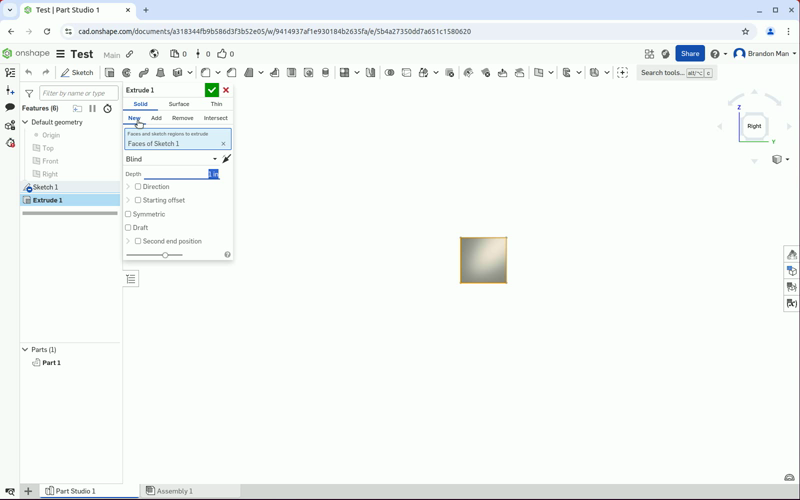
text(9.147)
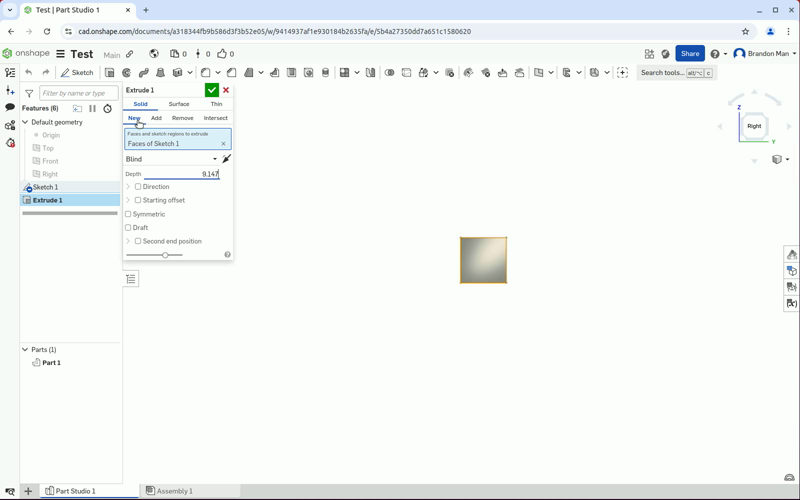
key(enter)
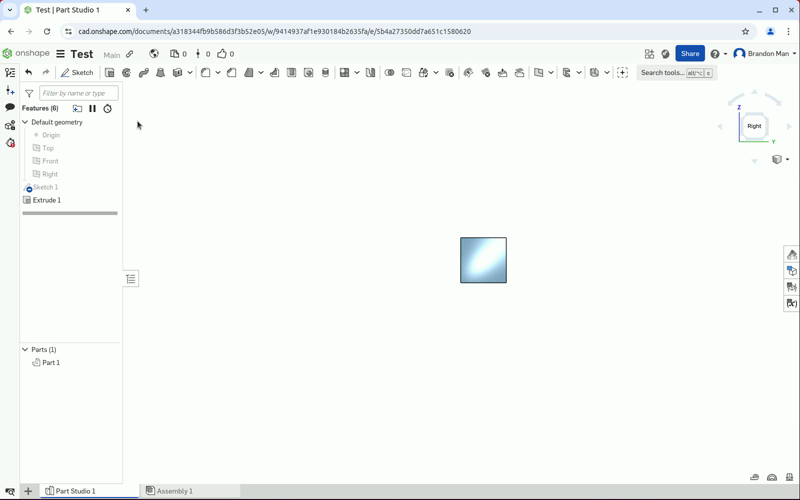
key(shift+h)
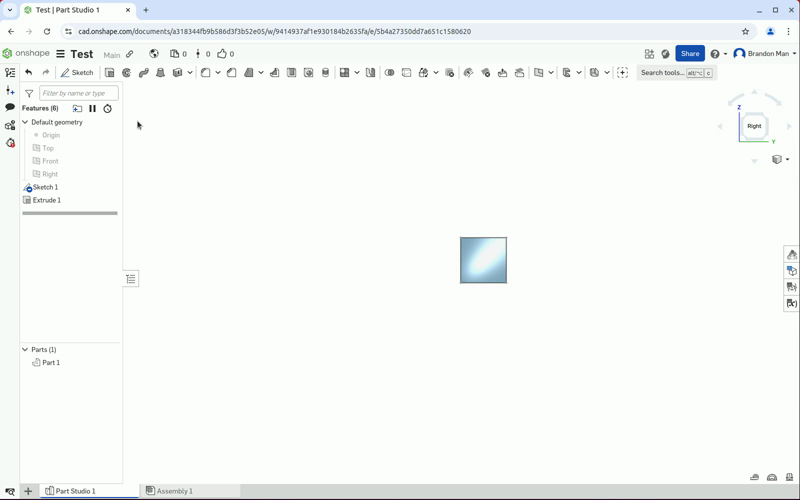
key(shift+h)
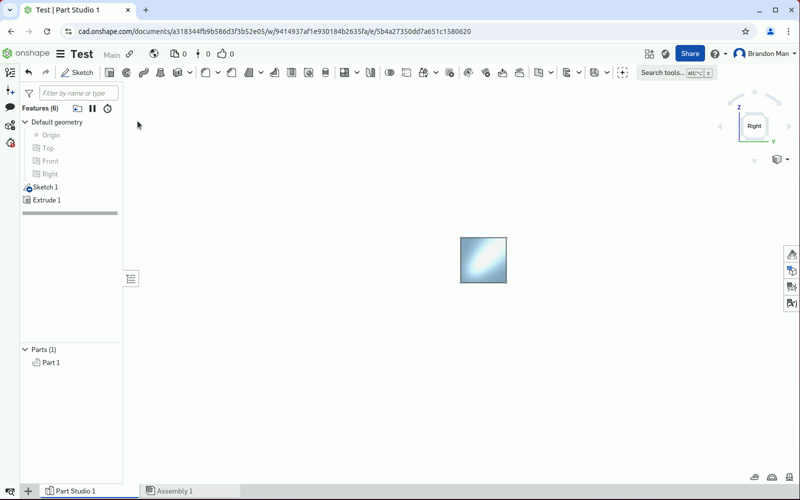
mouse_move(73, 189)
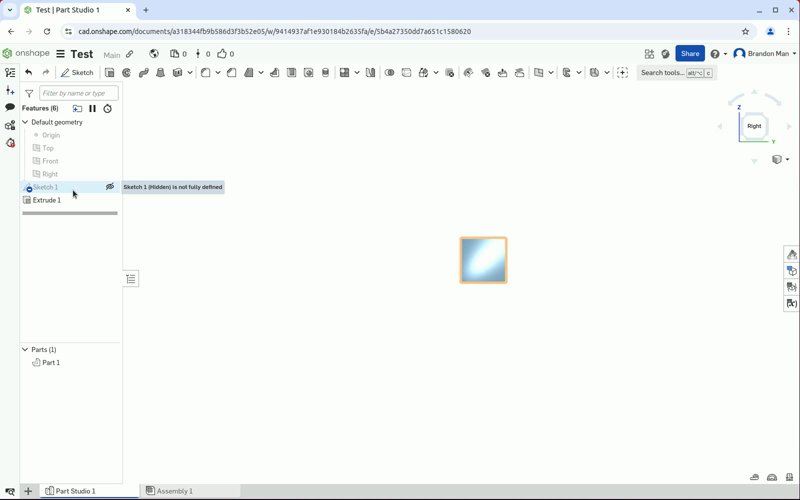
click(73, 189)
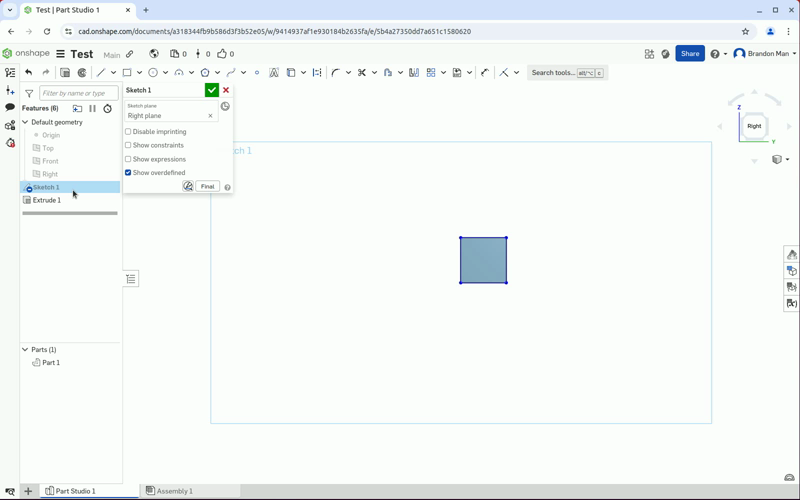
mouse_move(229, 92)
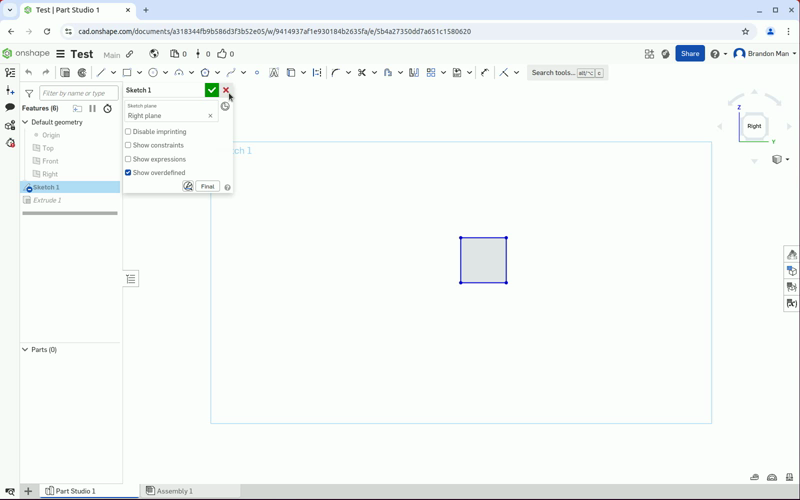
click(229, 92)
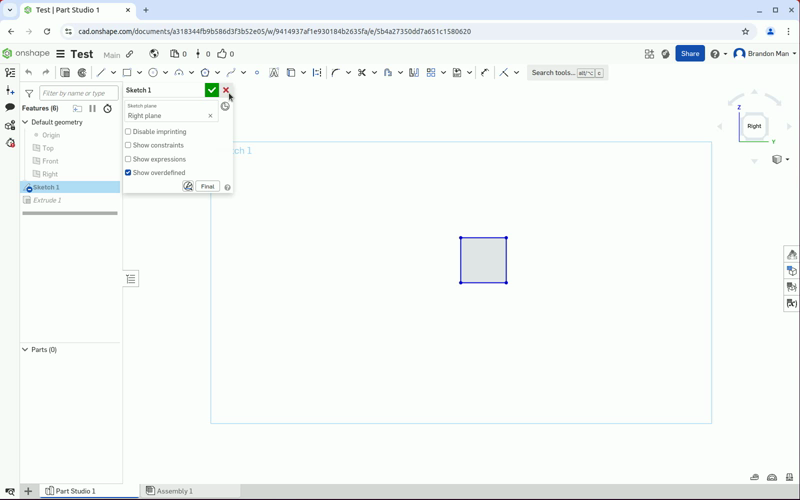
key(shift+s)
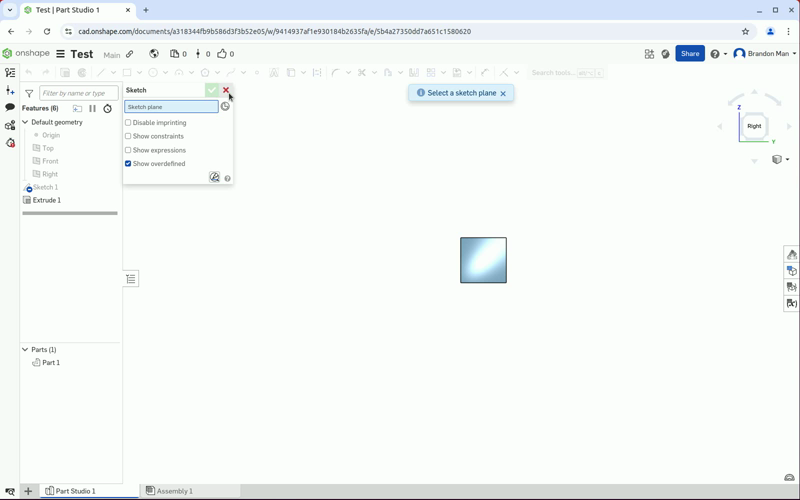
mouse_move(73, 176)
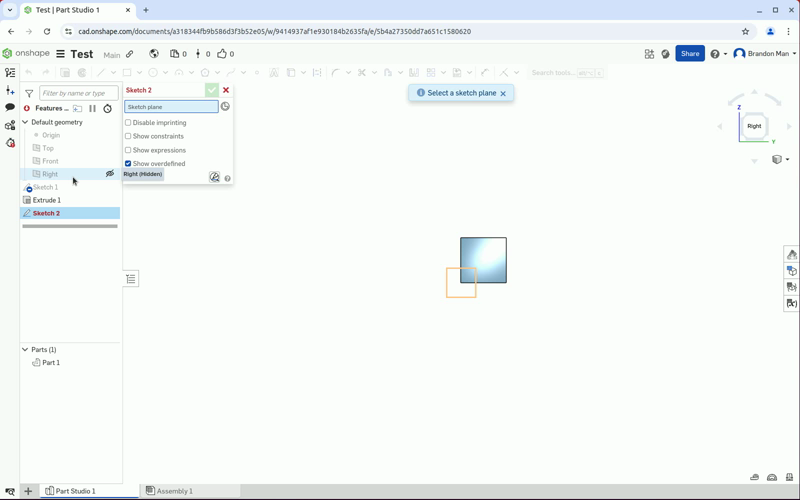
click(73, 176)
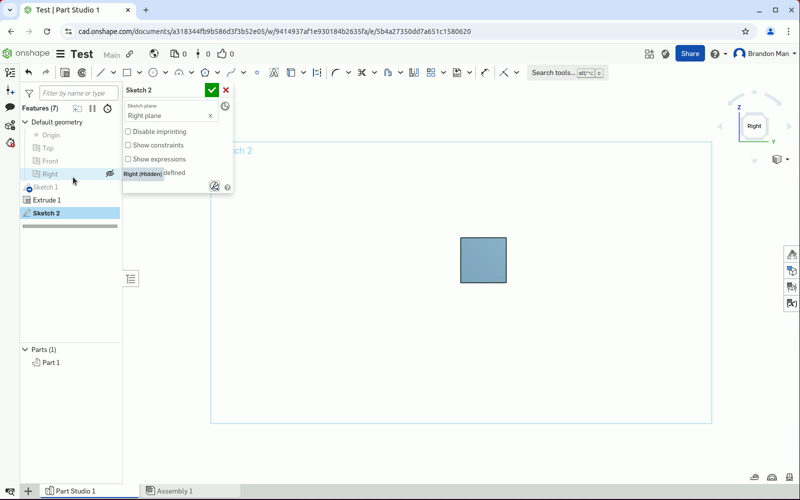
mouse_move(73, 352)
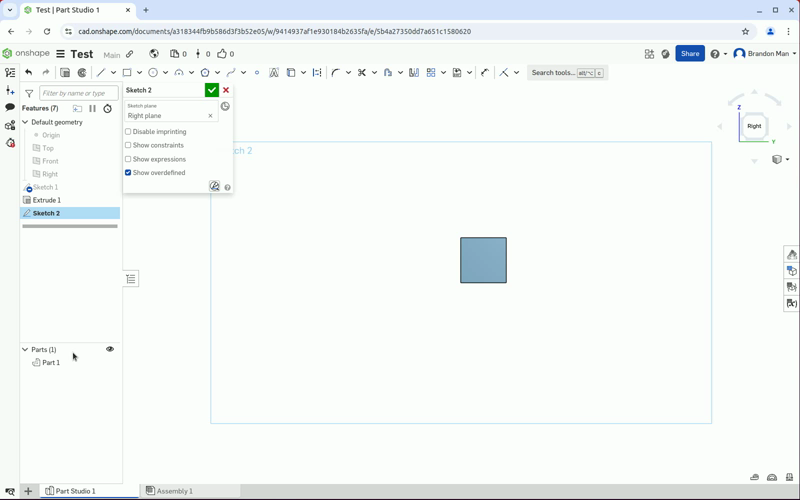
key(y)
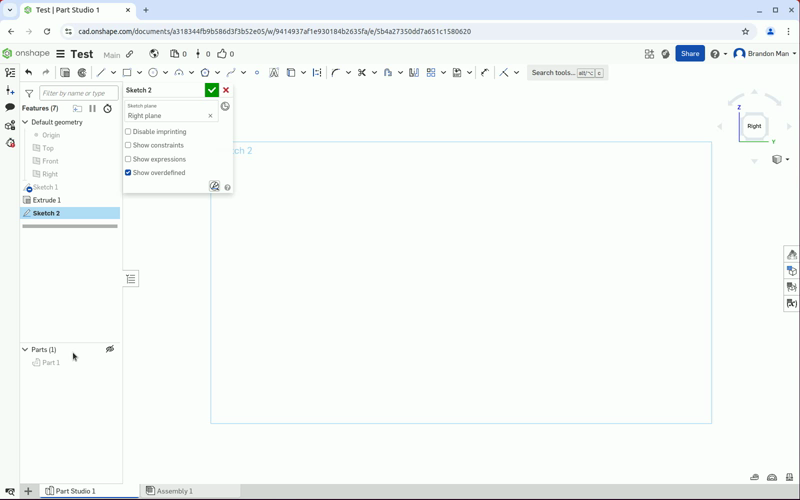
key(l)
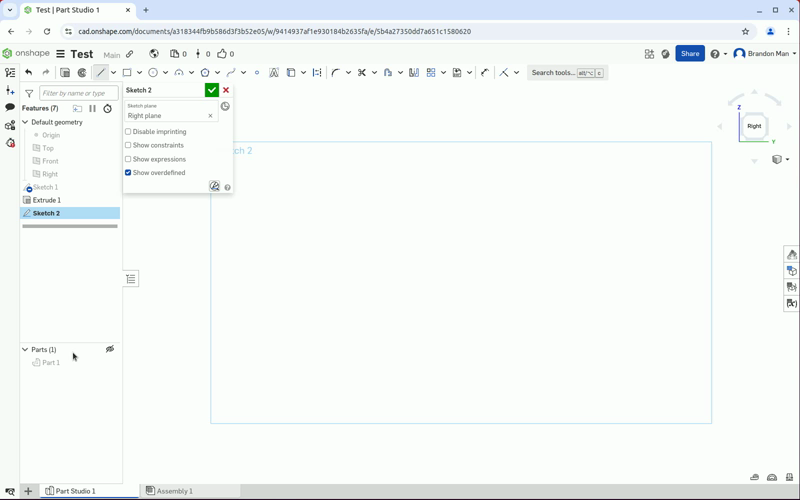
key_down(shift)
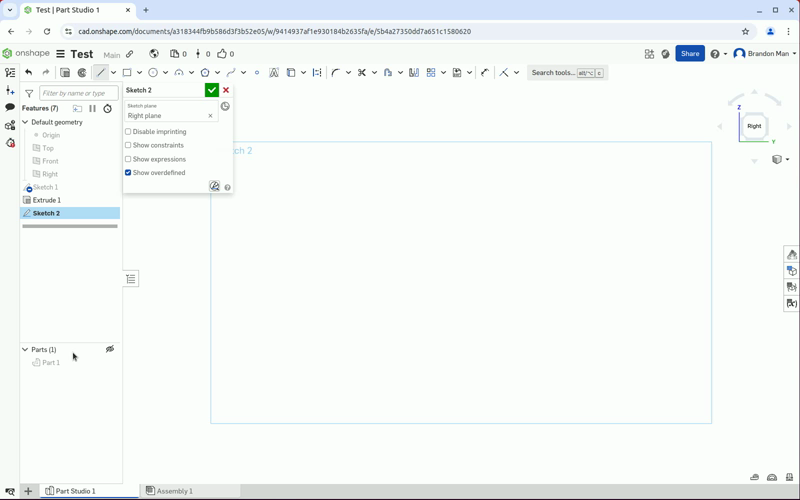
mouse_move(528, 282)
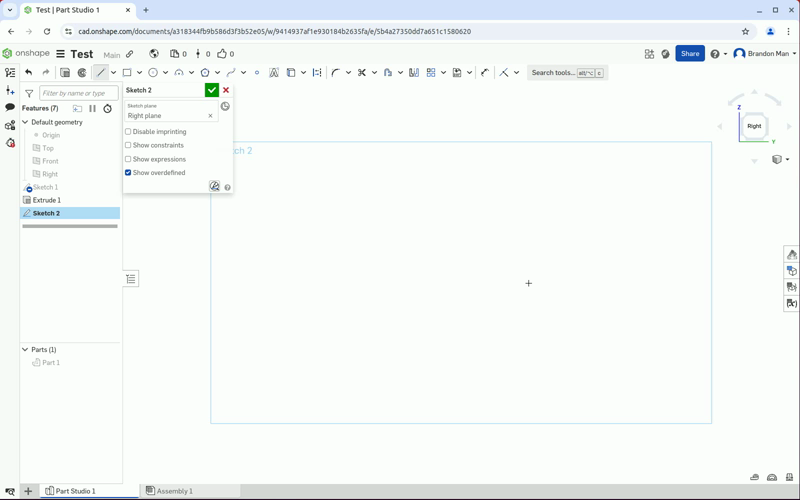
click(528, 282)
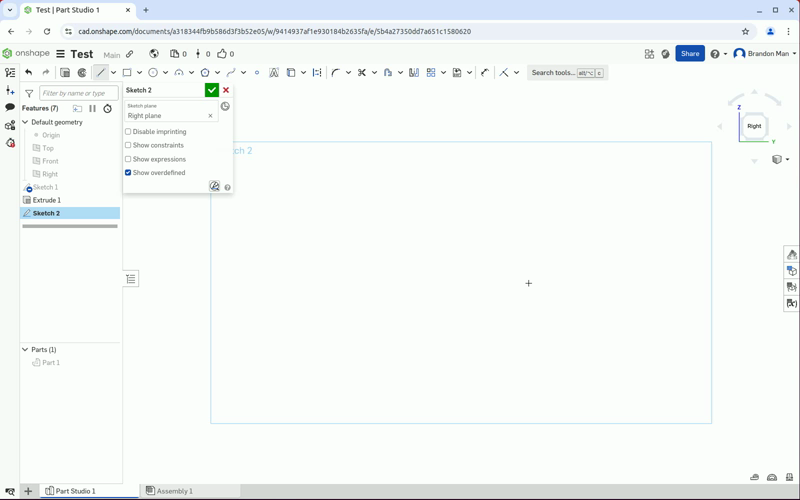
key_up(shift)
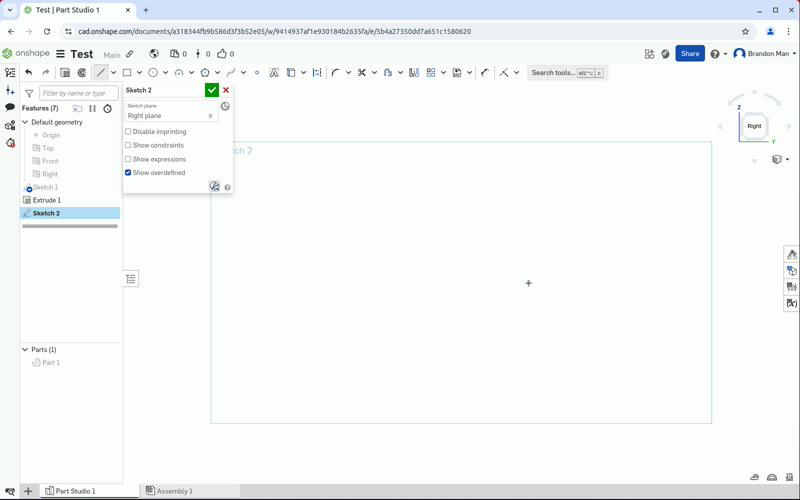
key_down(shift)
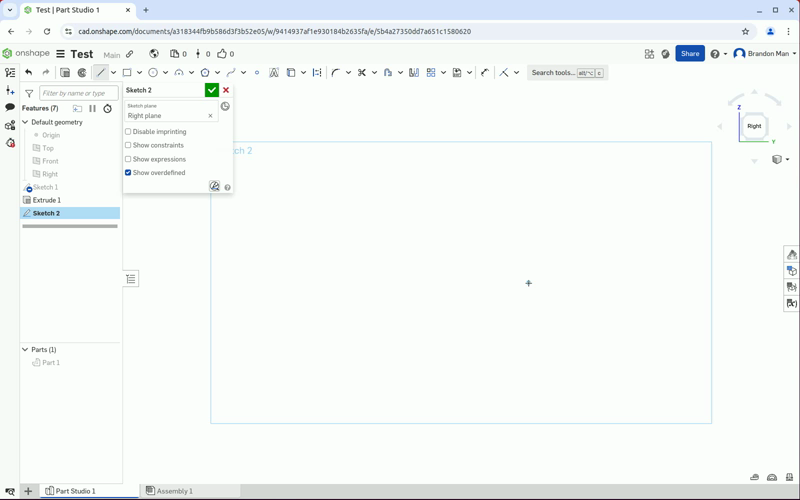
mouse_move(558, 282)
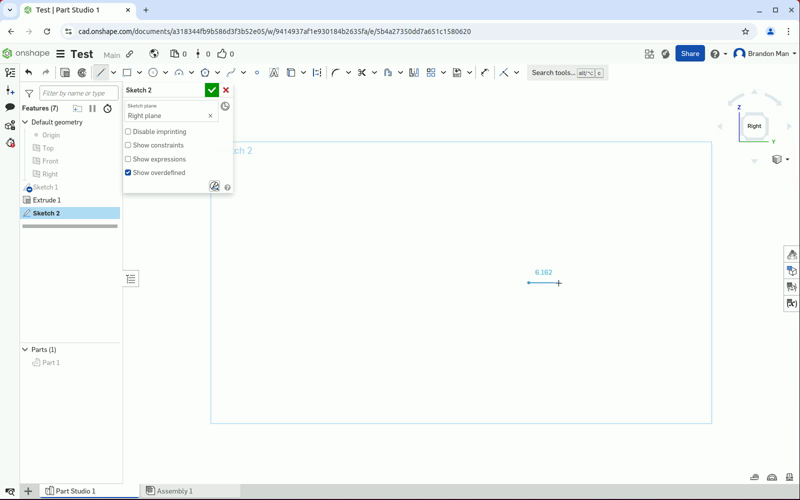
mouse_move(573, 282)
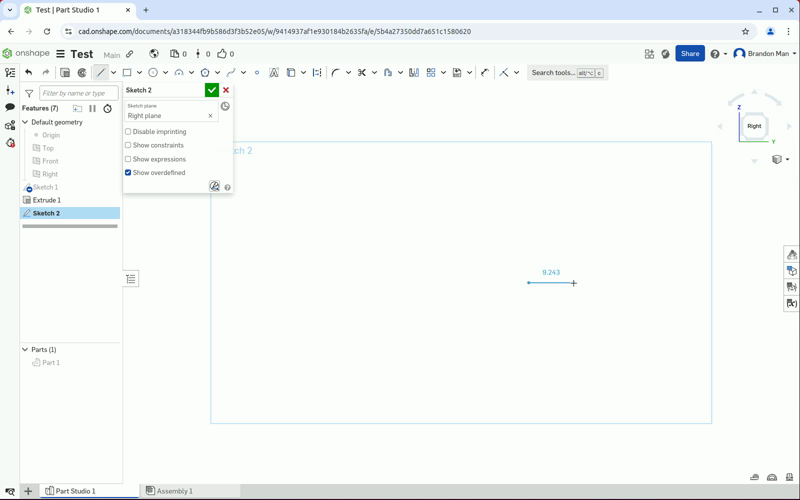
click(573, 282)
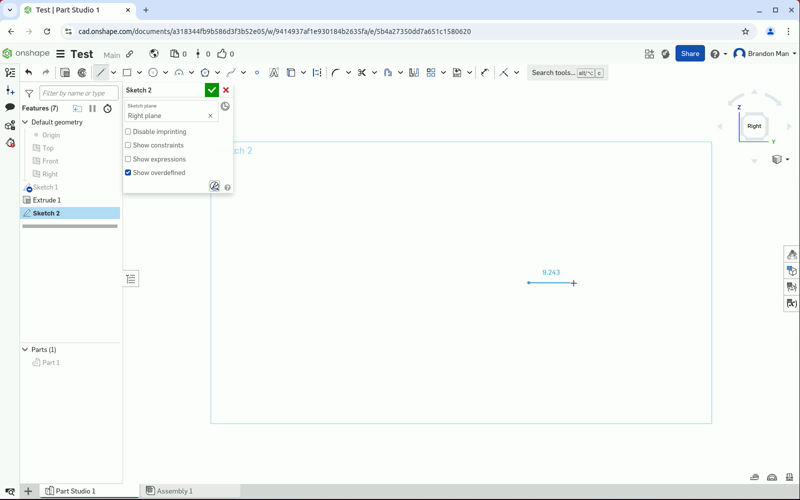
key_up(shift)
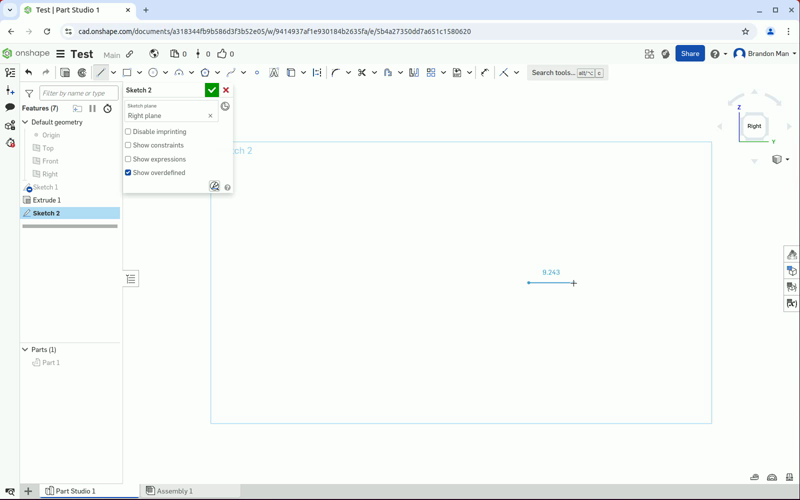
key_down(shift)
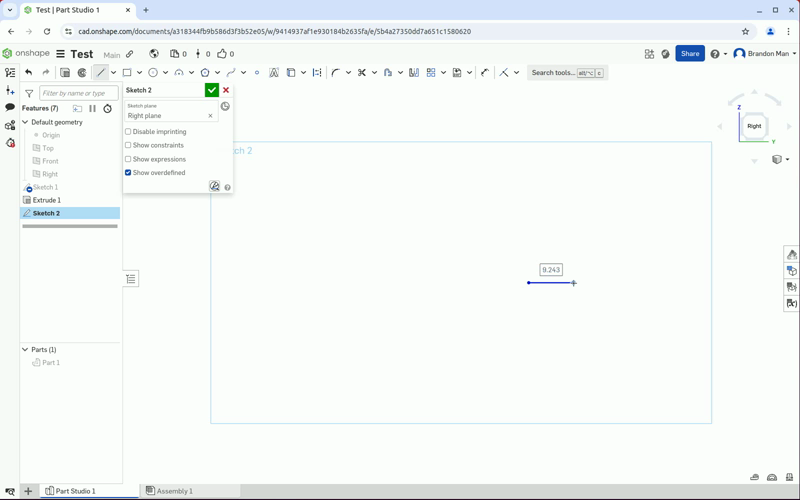
mouse_move(589, 282)
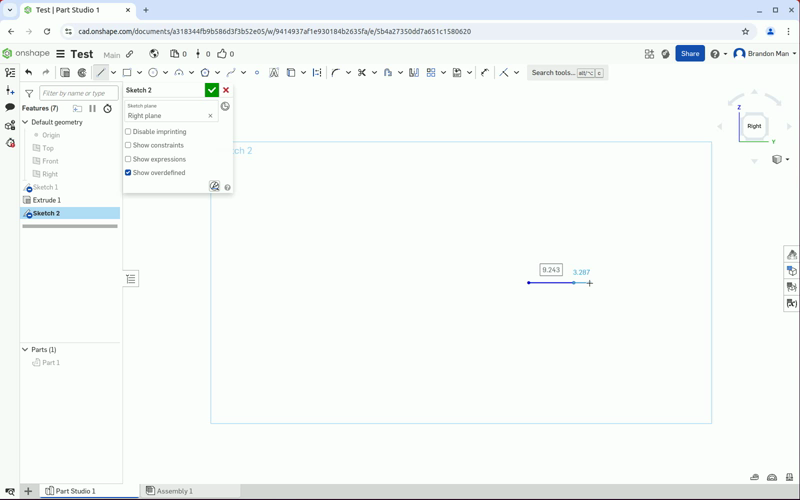
mouse_move(573, 237)
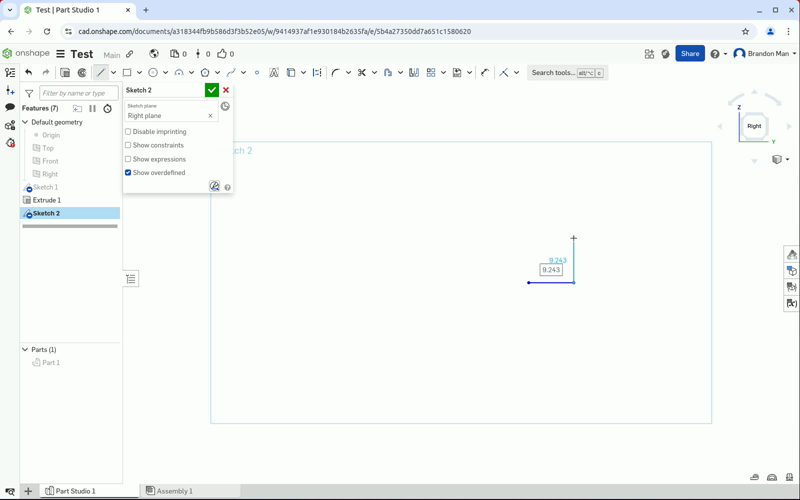
click(573, 237)
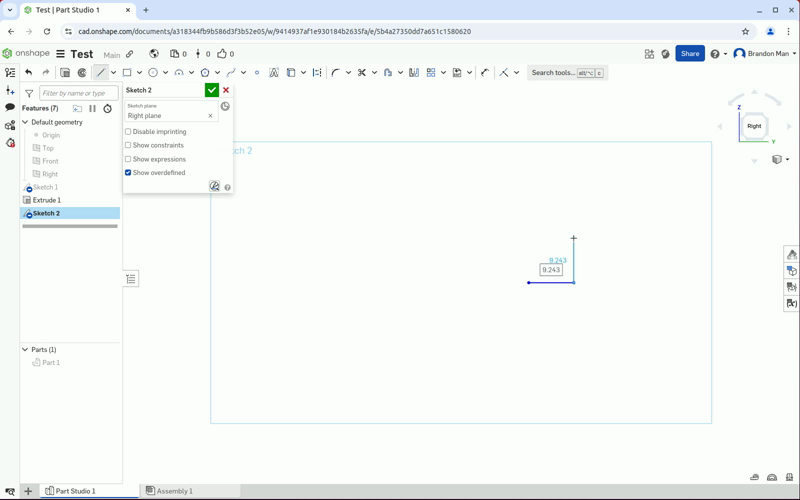
key_up(shift)
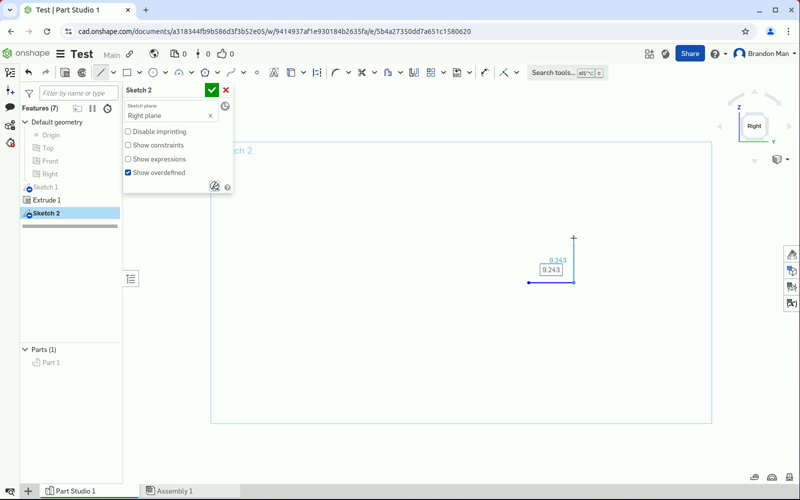
key_down(shift)
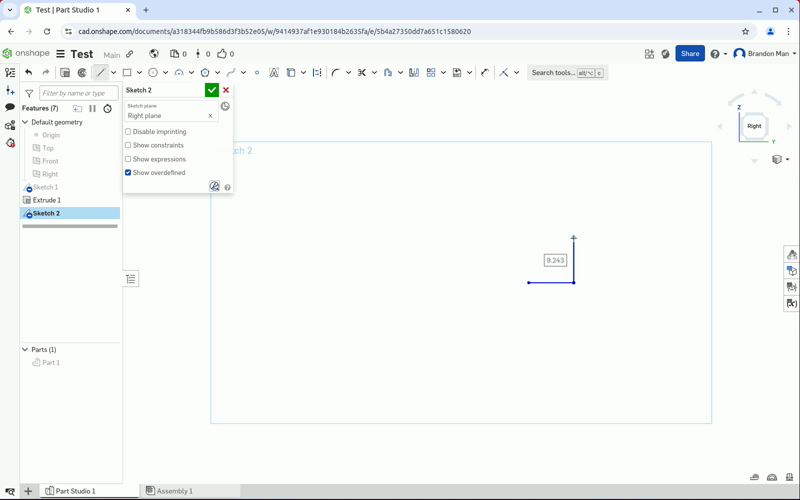
mouse_move(589, 237)
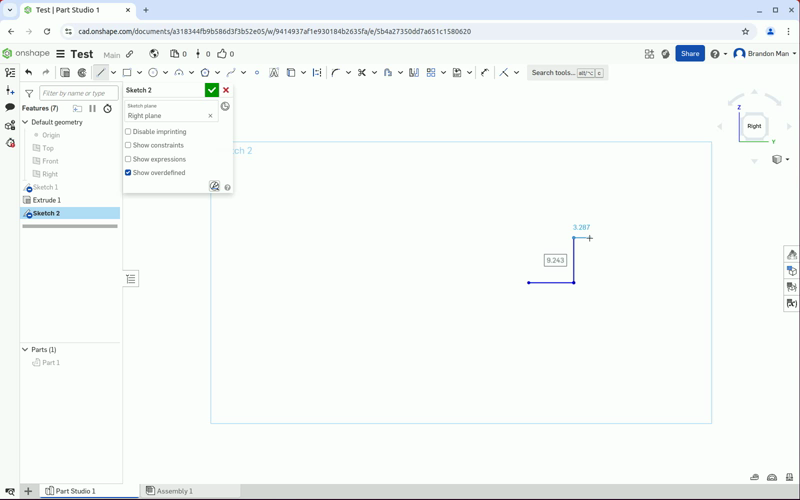
mouse_move(528, 237)
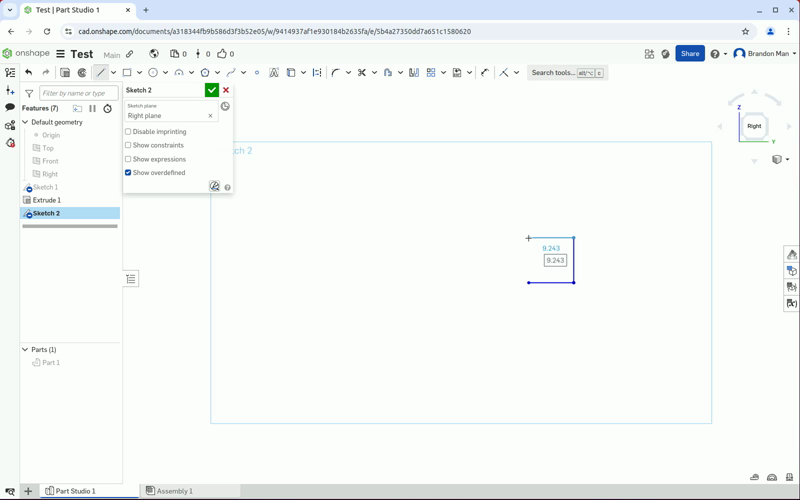
click(528, 237)
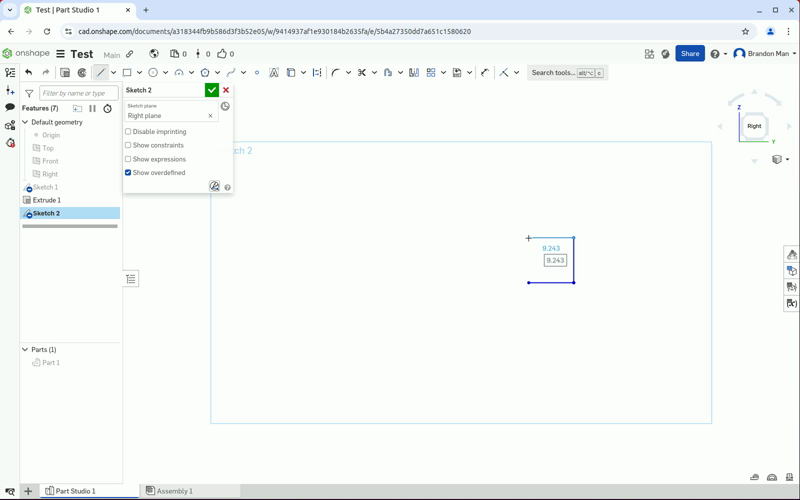
key_up(shift)
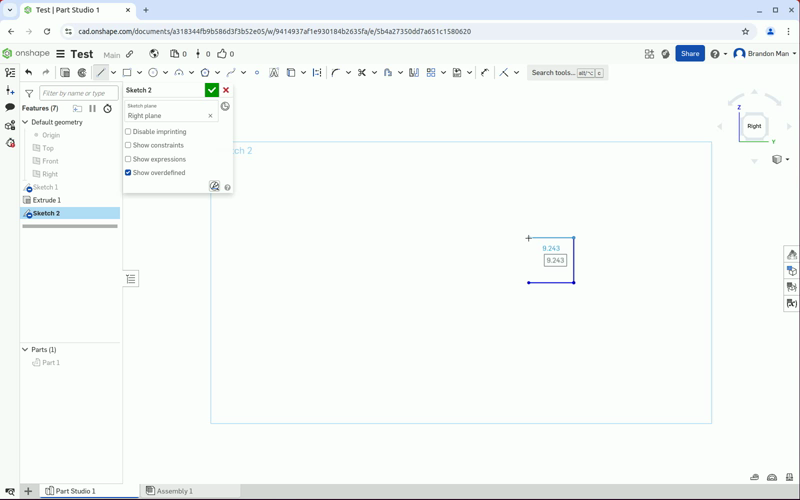
mouse_move(558, 237)
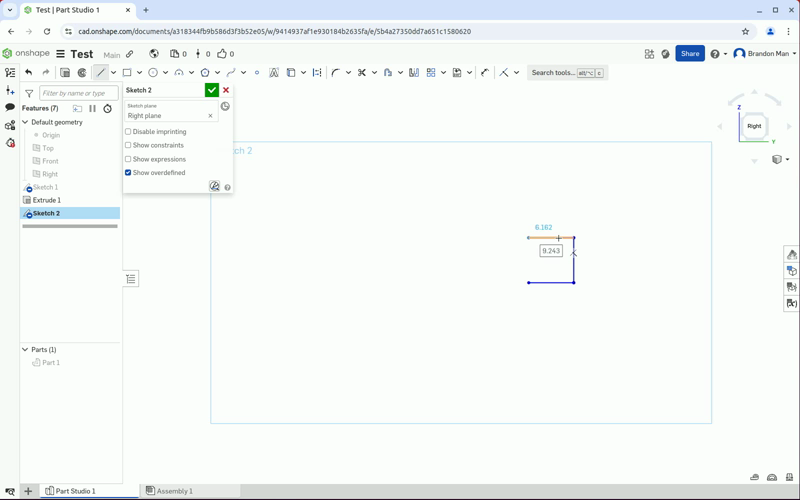
key_down(shift)
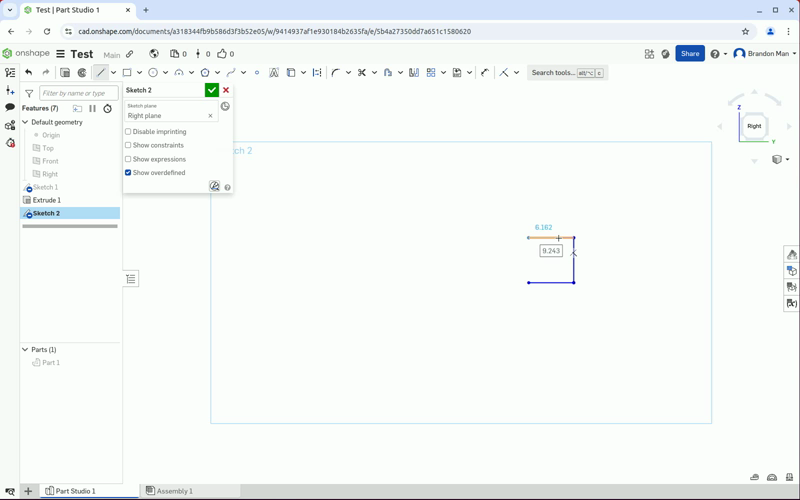
mouse_move(528, 282)
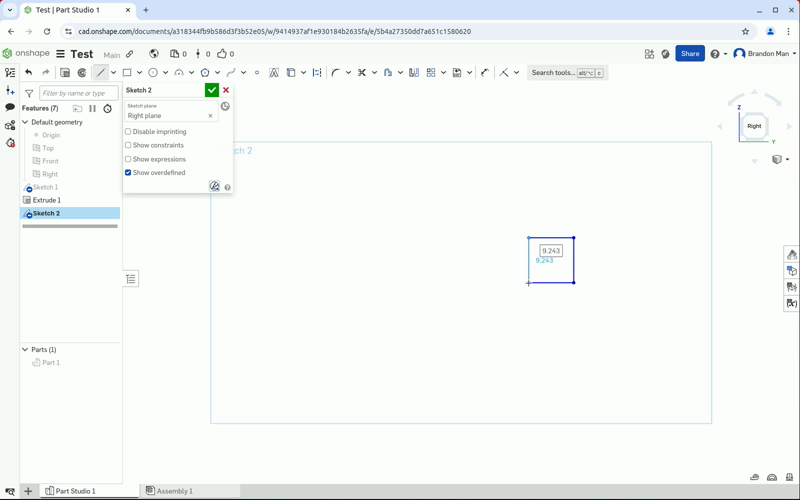
key_up(shift)
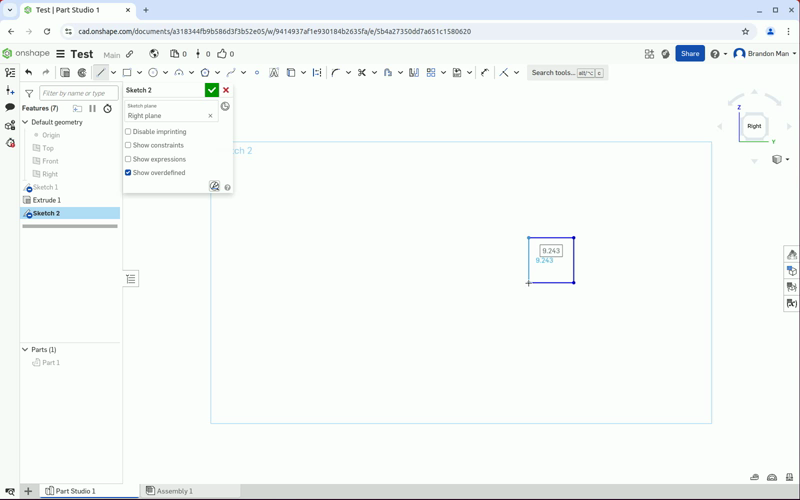
click(528, 282)
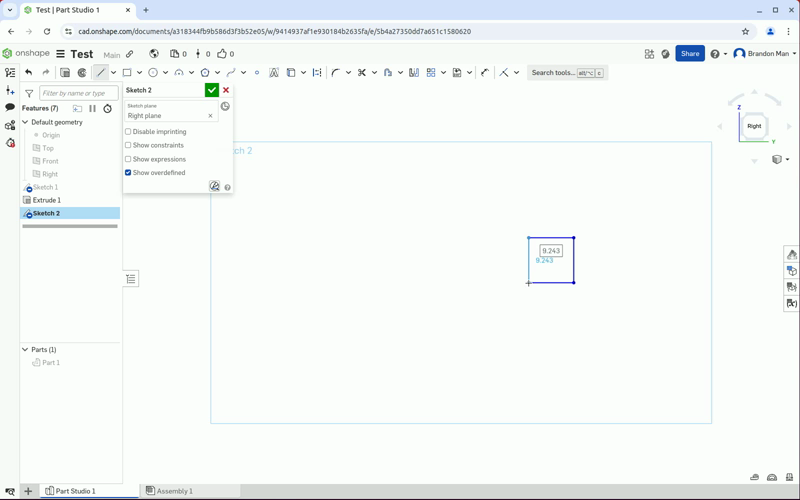
key(esc)
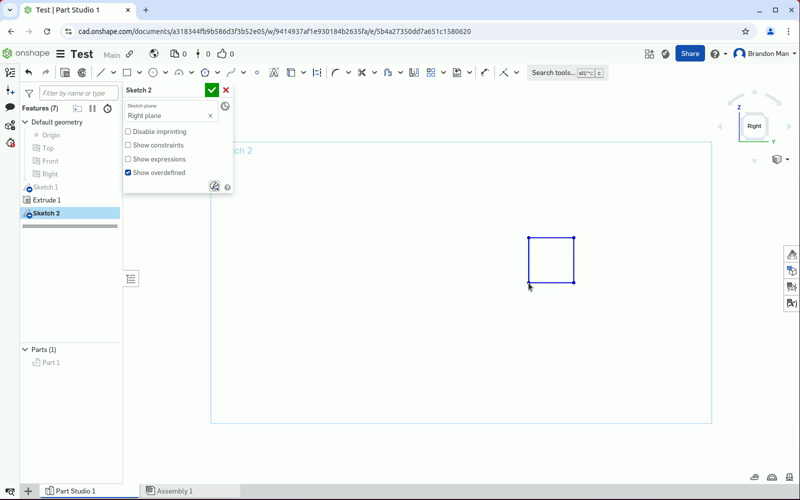
mouse_move(542, 261)
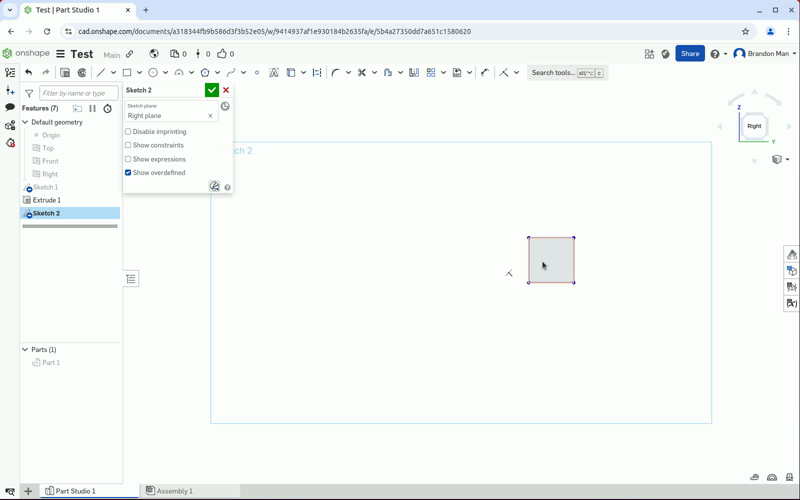
click(542, 261)
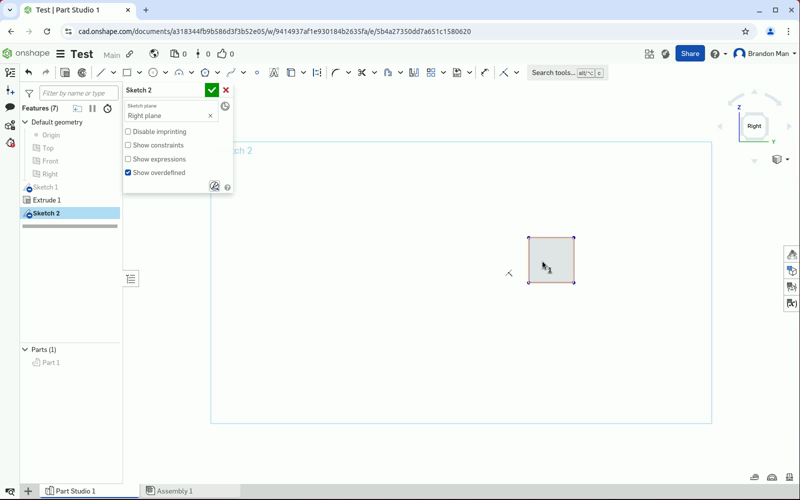
mouse_move(73, 352)
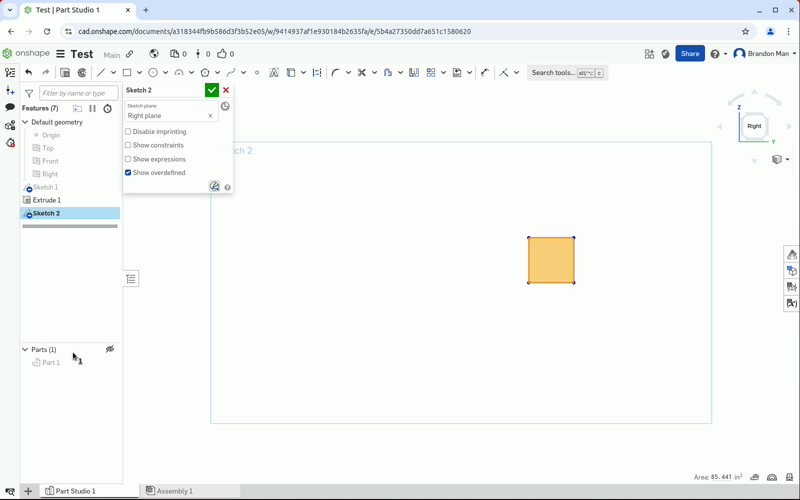
key(shift+y)
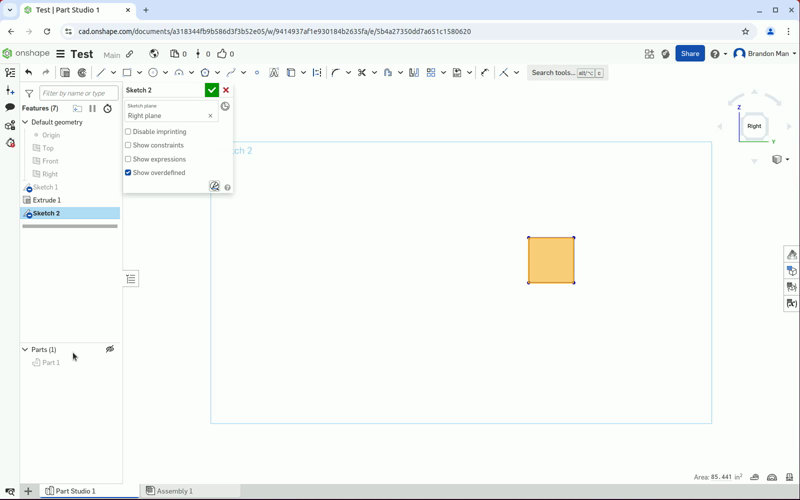
key(shift+e)
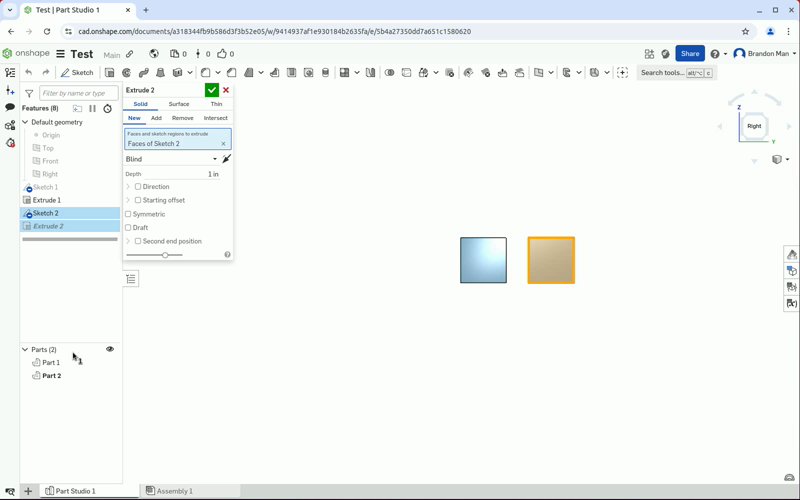
mouse_move(143, 106)
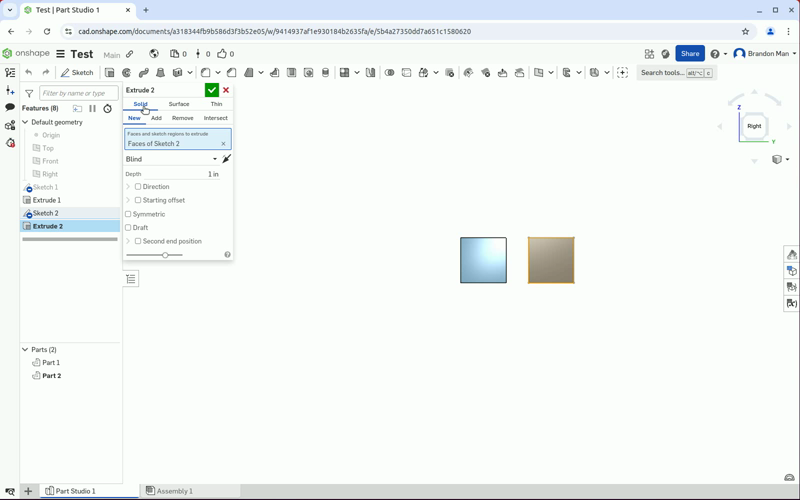
click(143, 106)
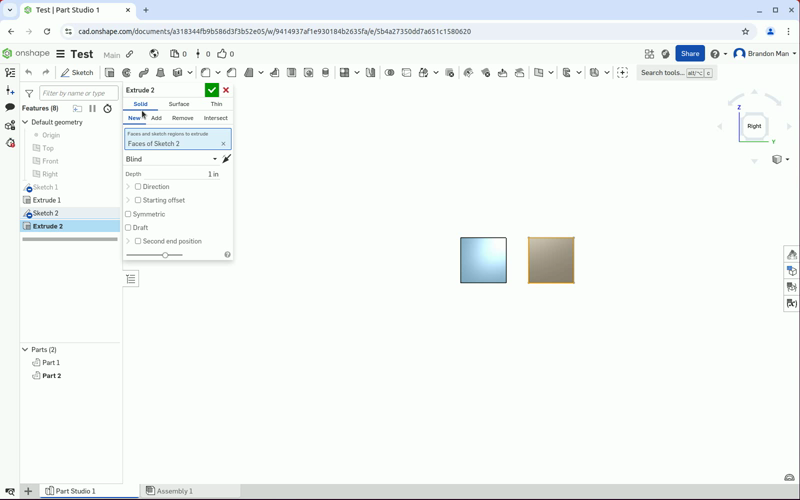
mouse_move(137, 120)
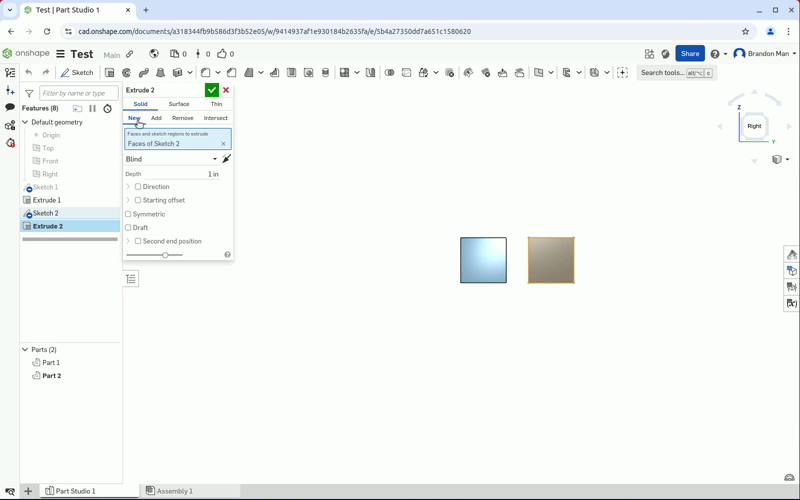
click(137, 120)
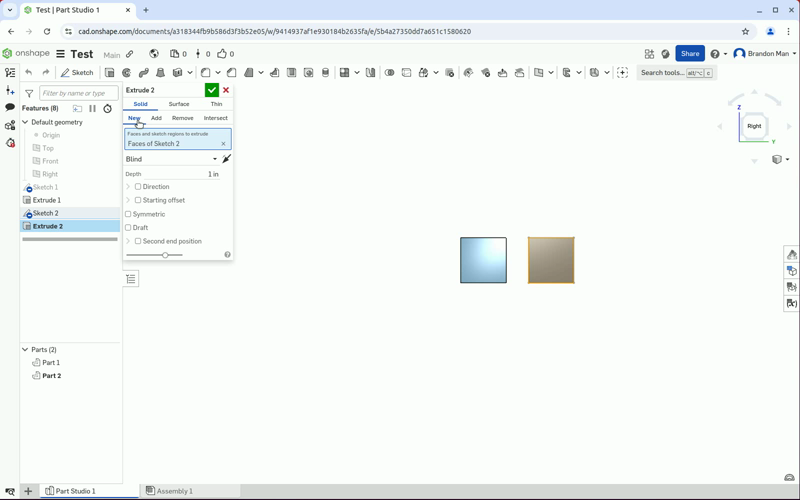
key(tab, 4)
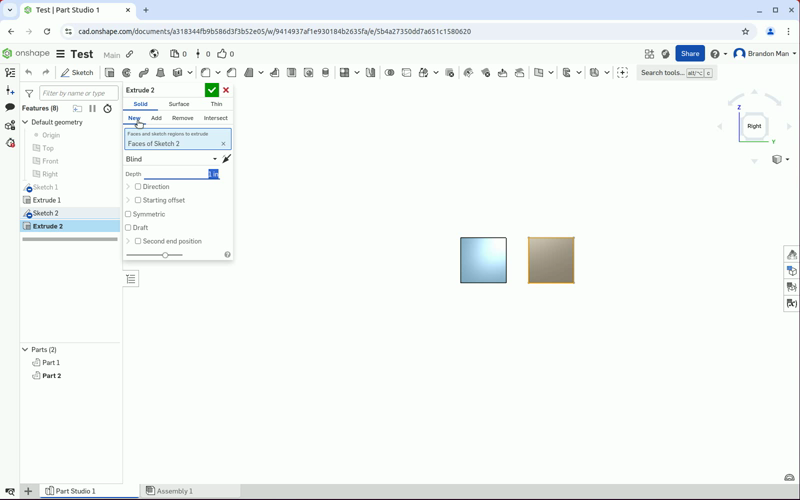
text(9.147)
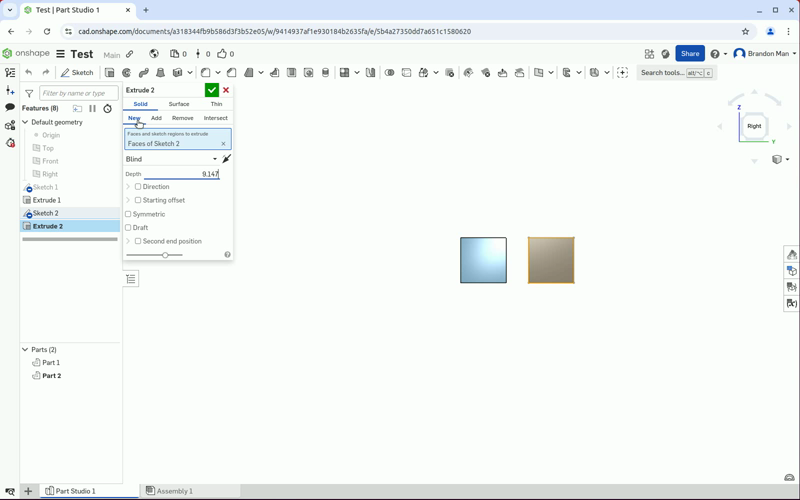
key(enter)
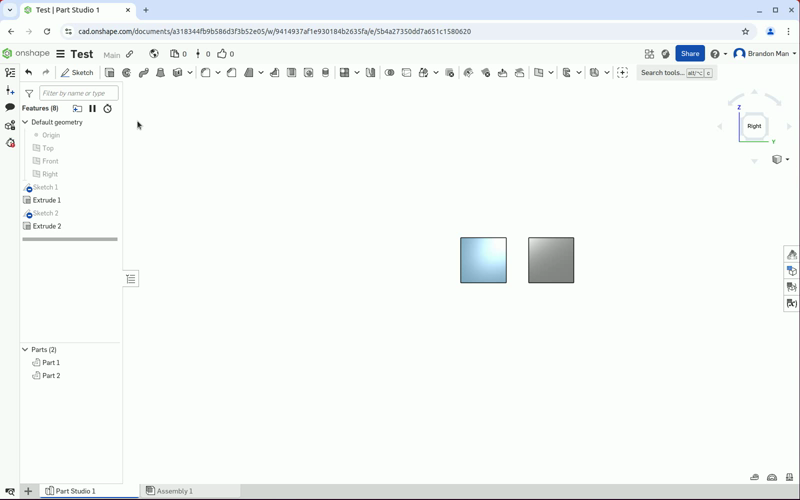
key(shift+h)
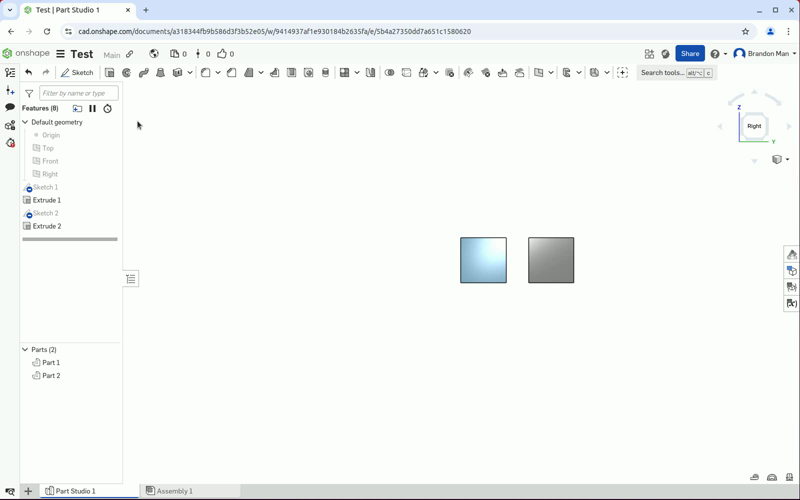
key(shift+h)
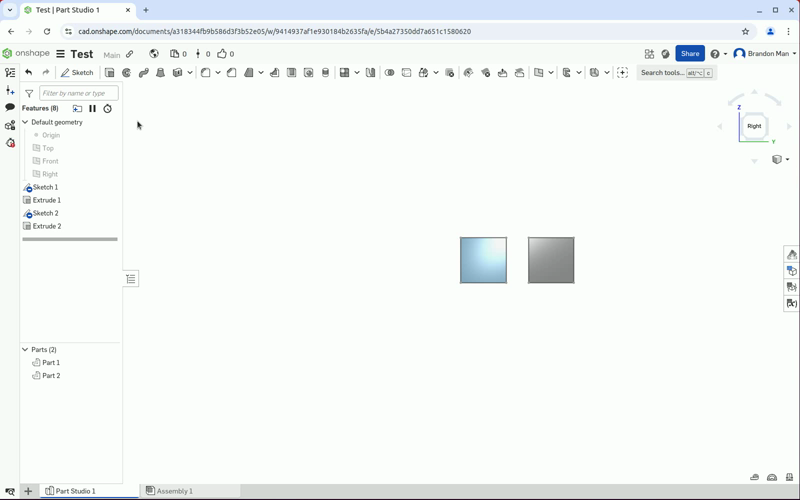
key(shift+7)
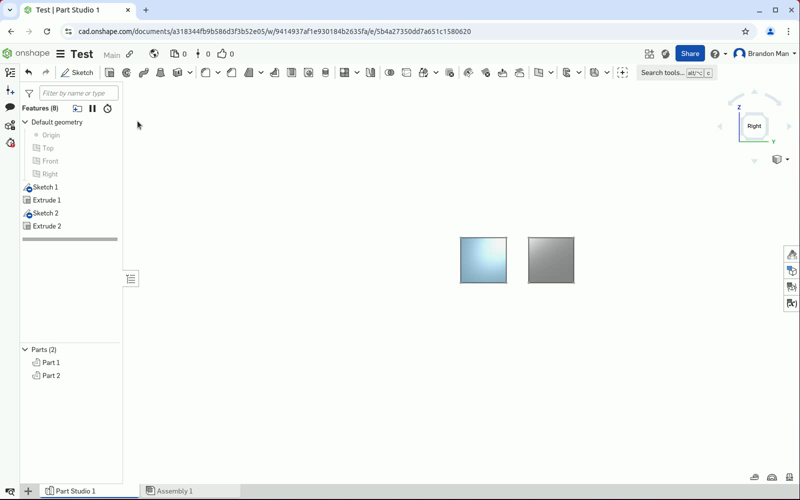
key(right, 2)
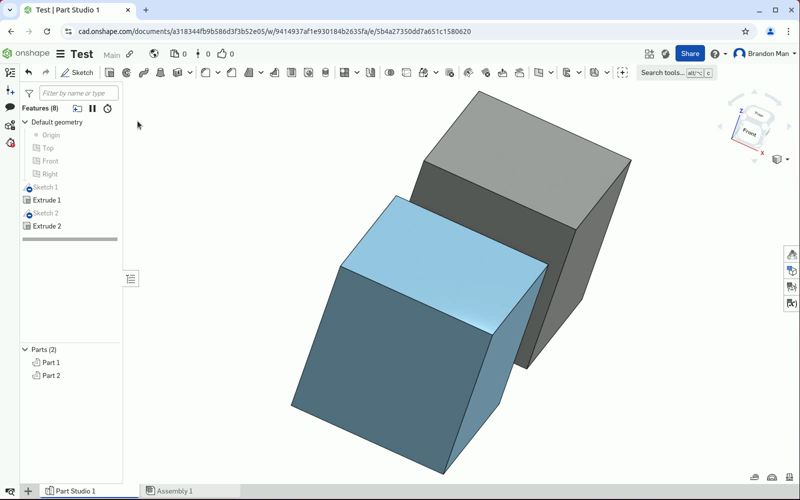
key(down, 2)
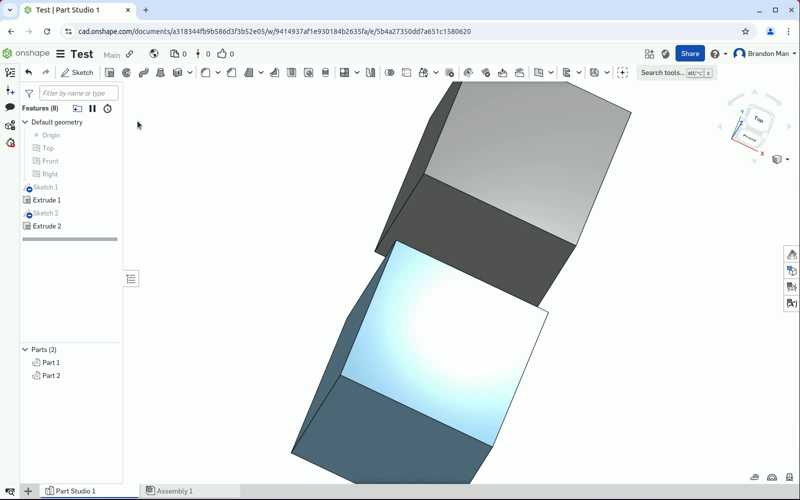
key(up, 2)
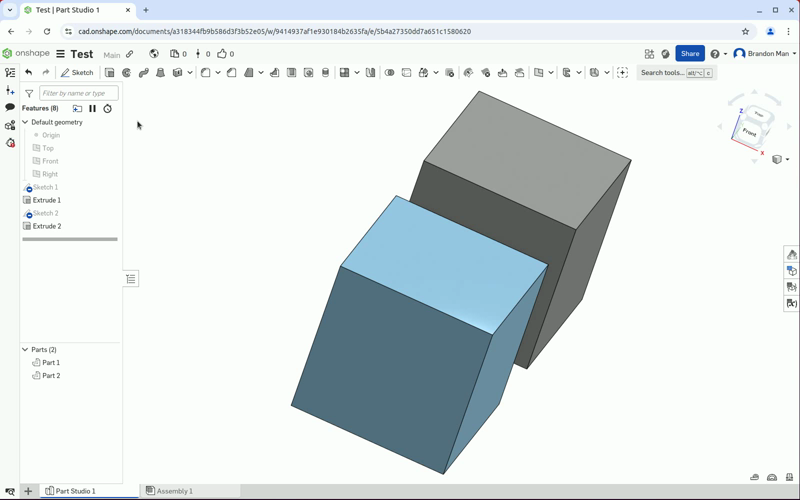
key(left, 2)
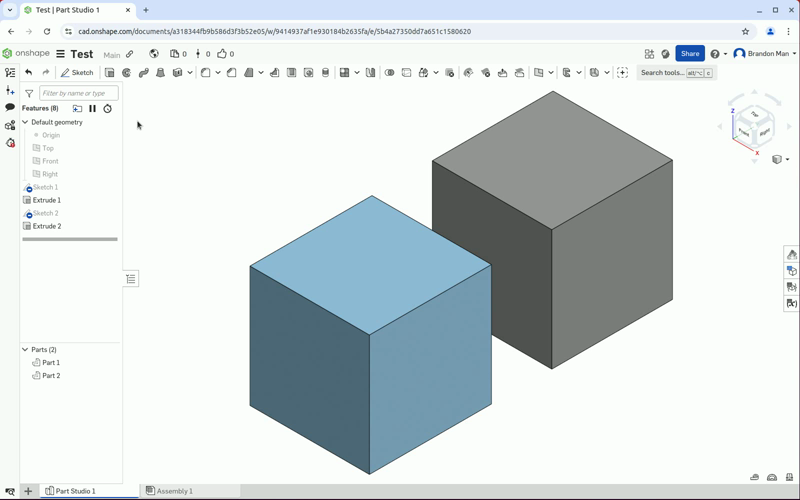
mouse_move(73, 189)
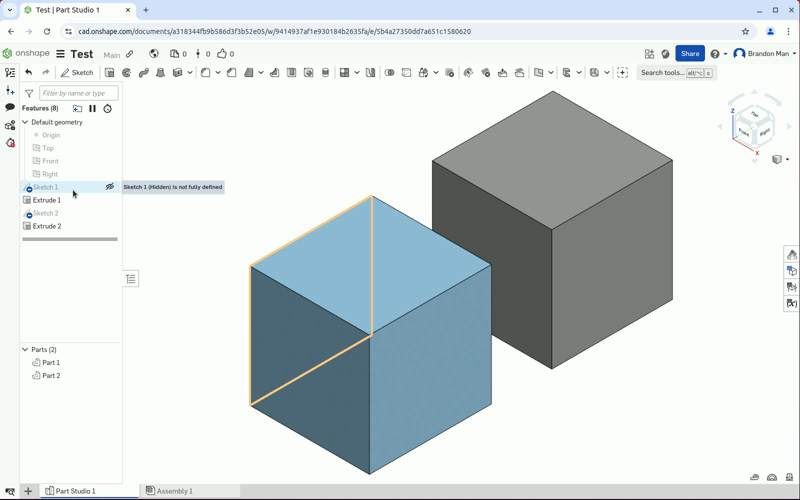
click(73, 189)